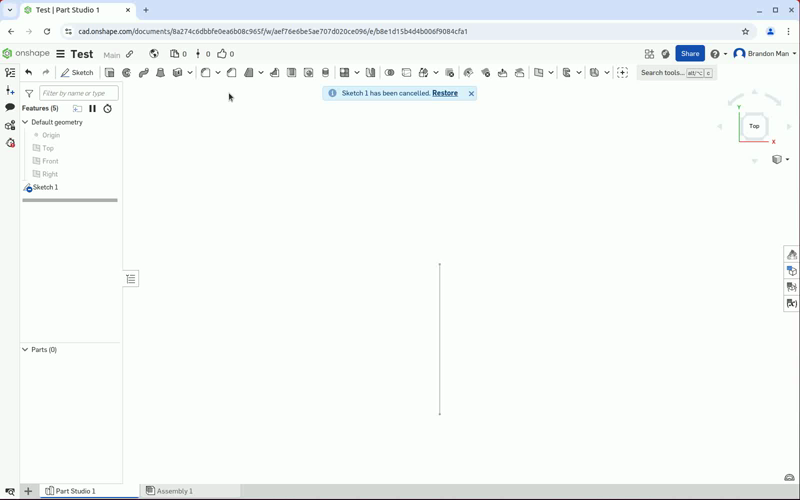
key(shift+h)
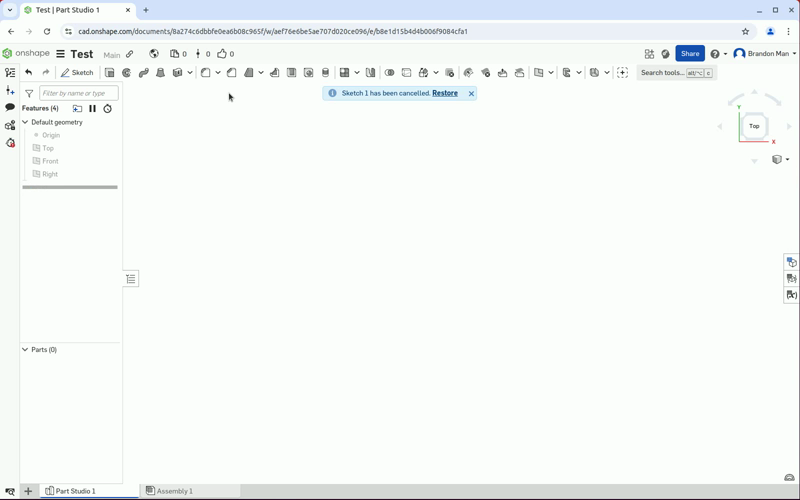
mouse_move(73, 352)
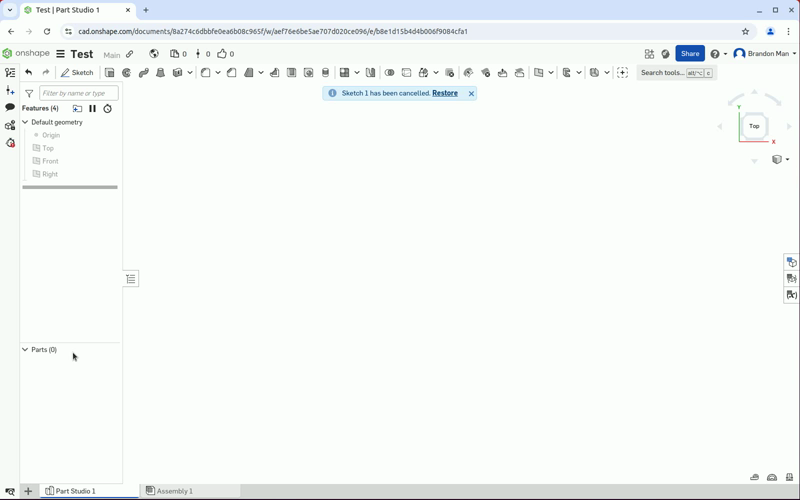
key(y)
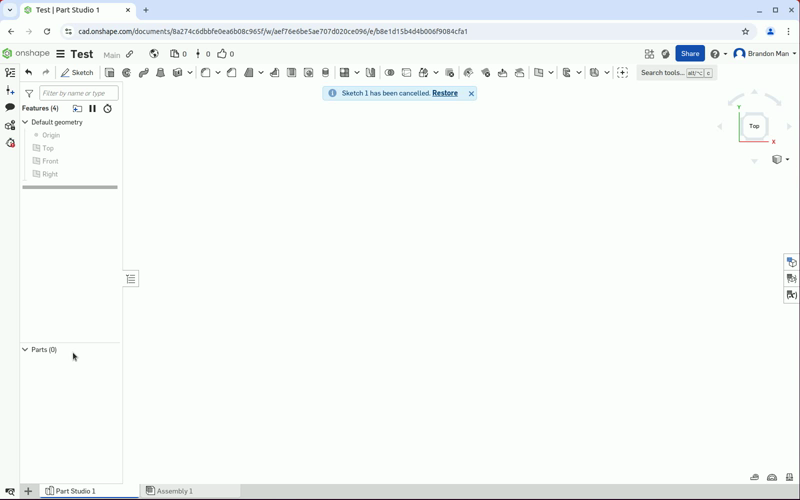
key(shift+p)
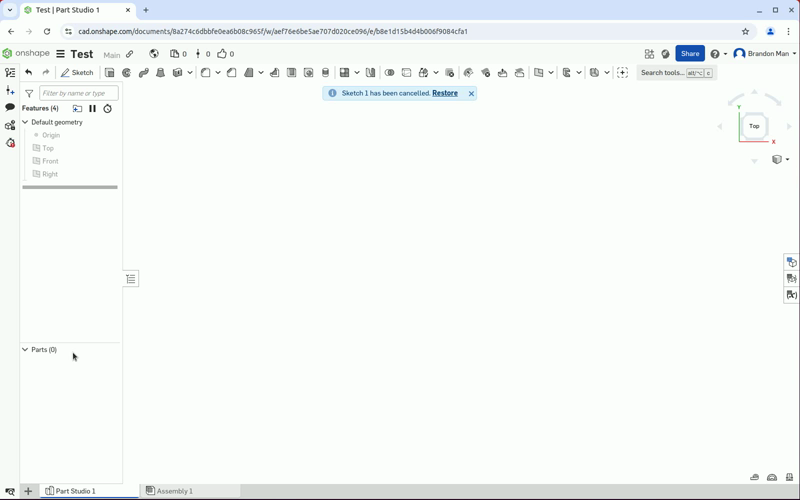
key(space)
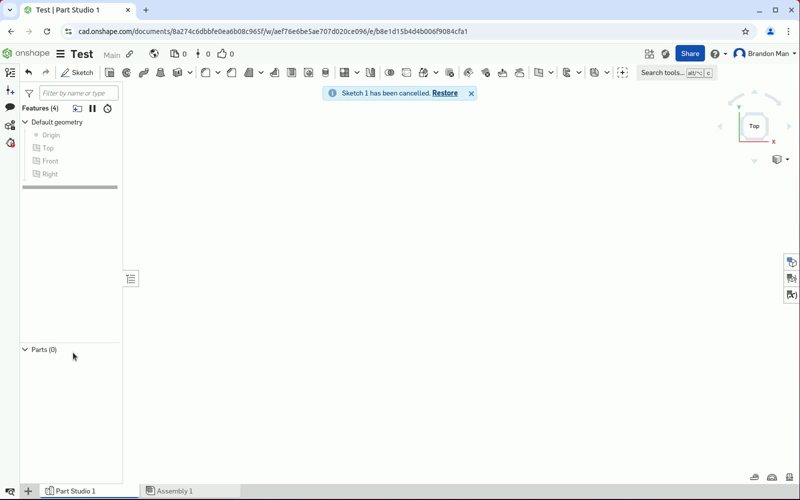
key_down(shift)
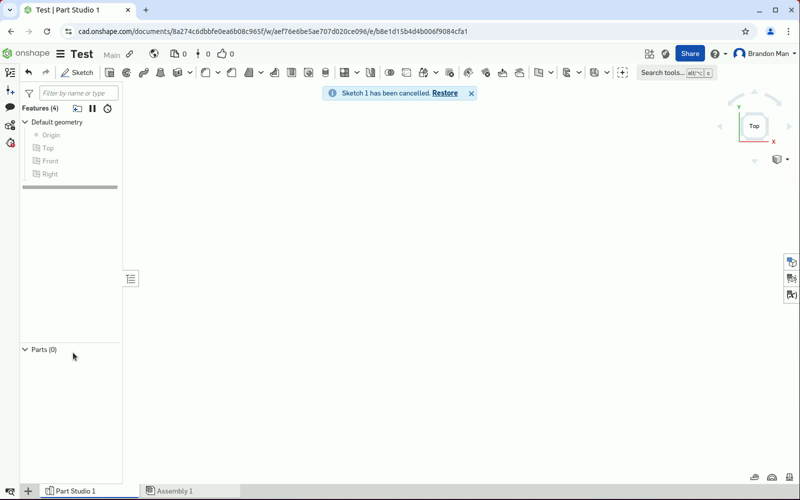
key(up)
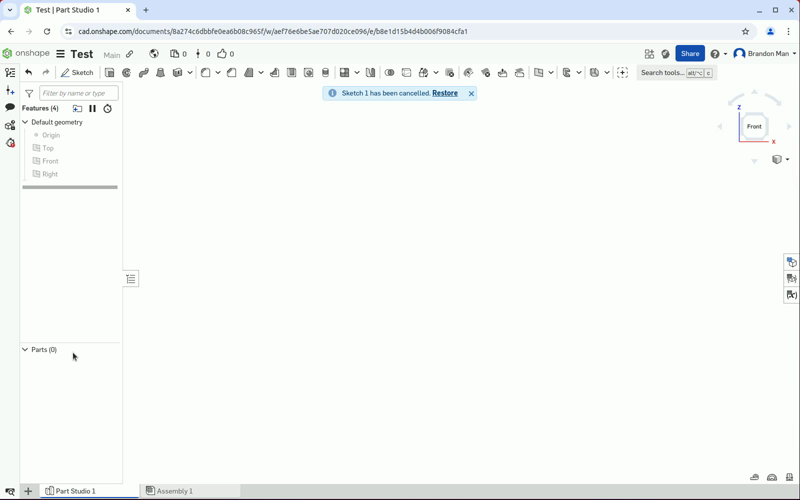
key_up(shift)
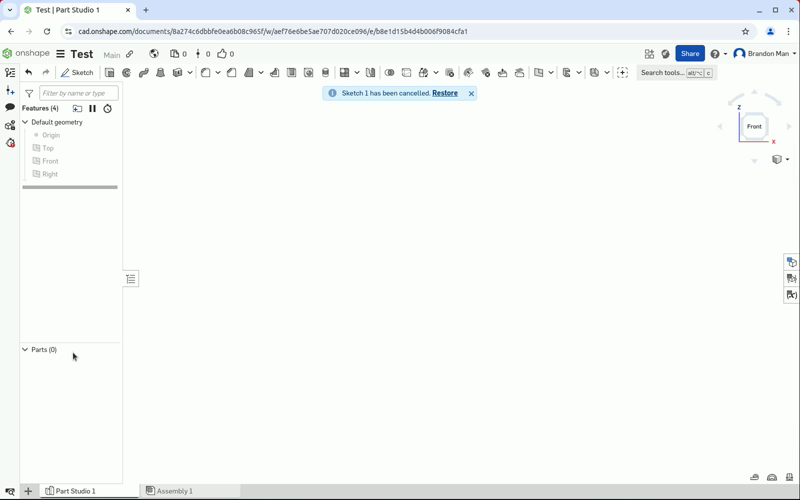
mouse_move(73, 352)
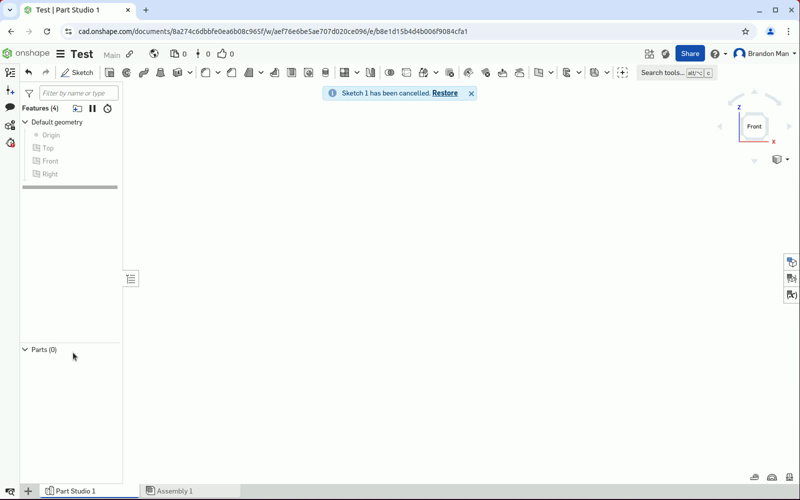
key(shift+y)
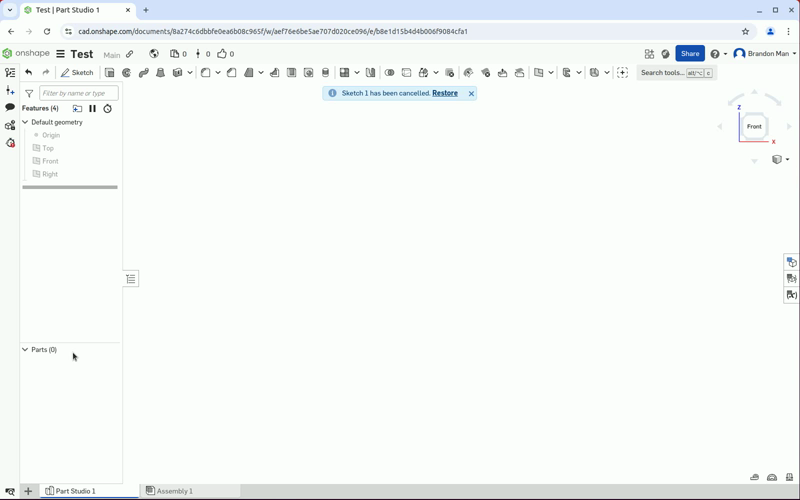
key(shift+s)
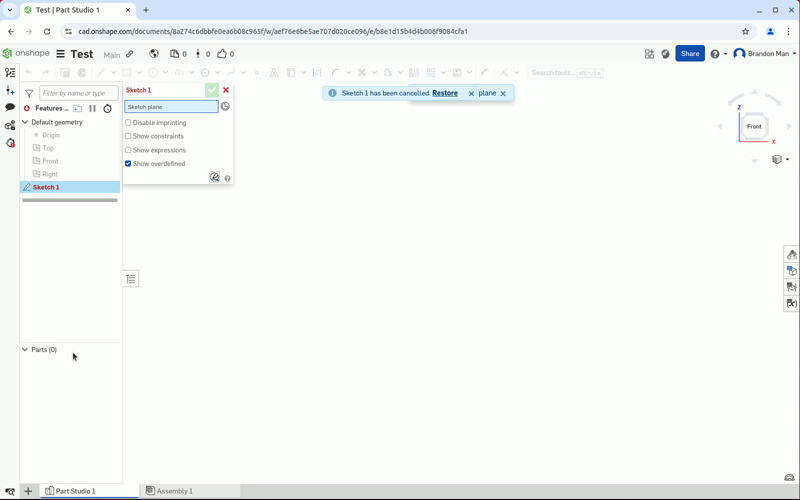
mouse_move(73, 163)
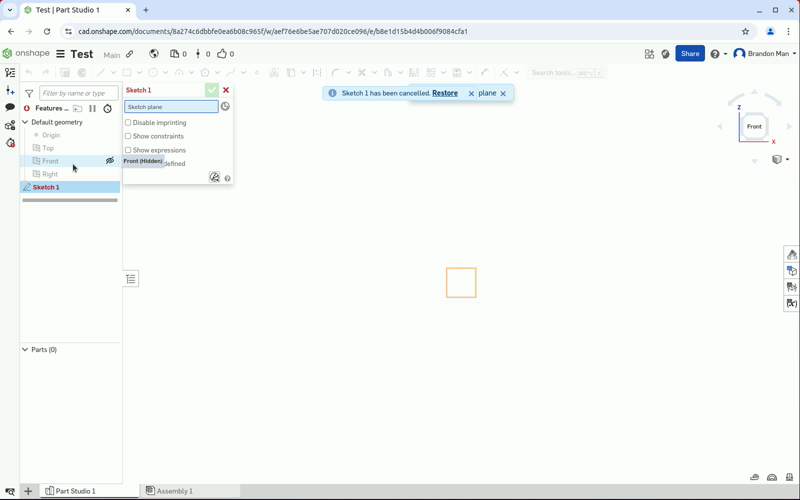
click(73, 163)
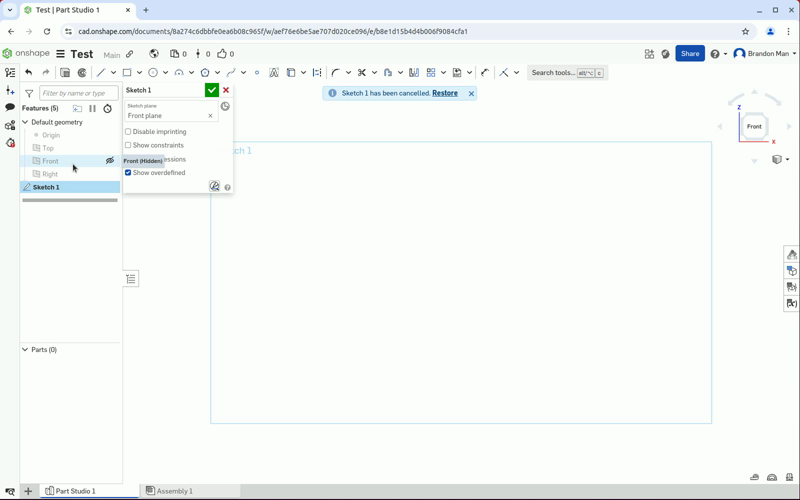
mouse_move(73, 352)
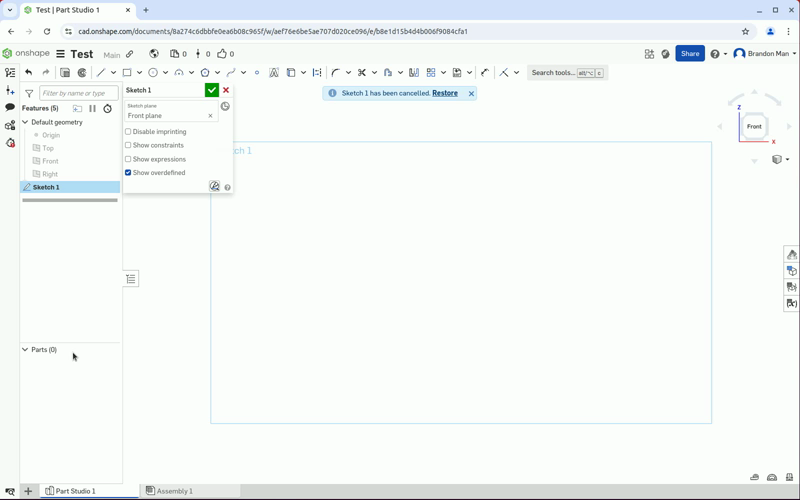
key(y)
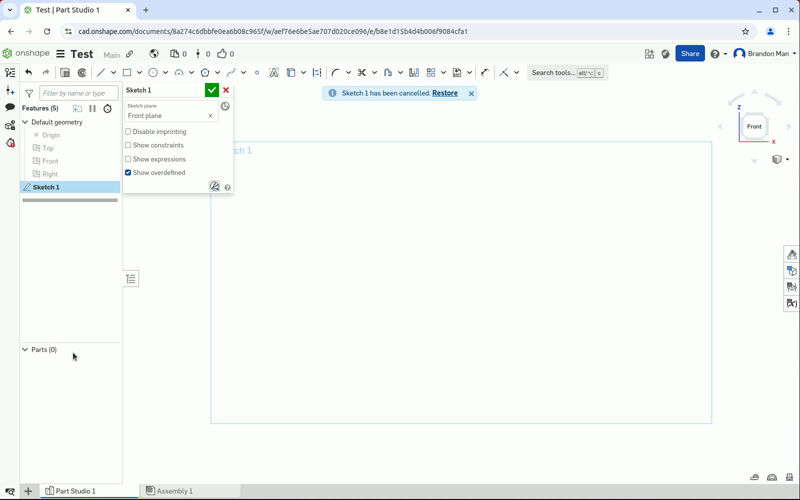
key(c)
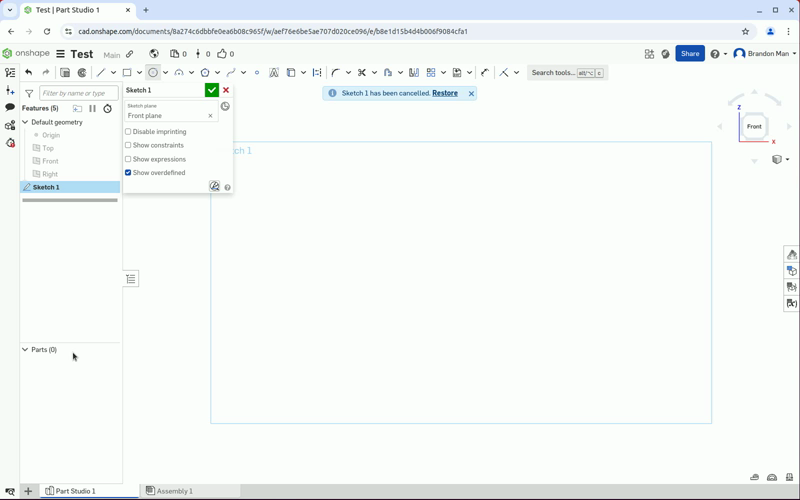
key_down(shift)
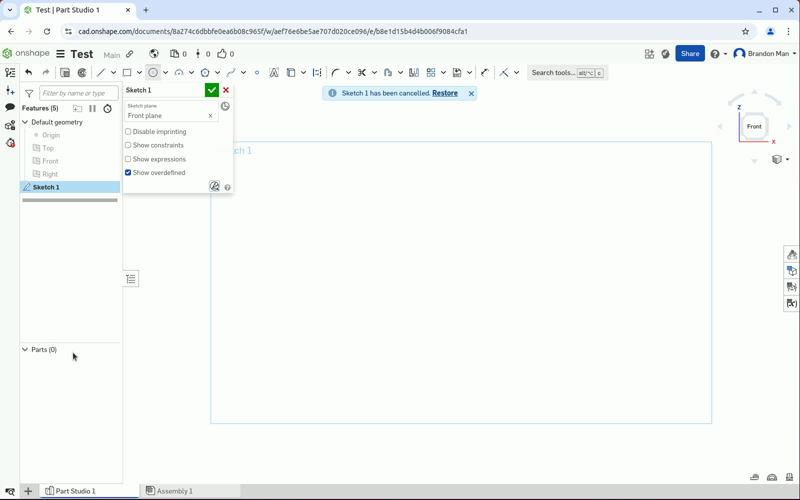
mouse_move(461, 282)
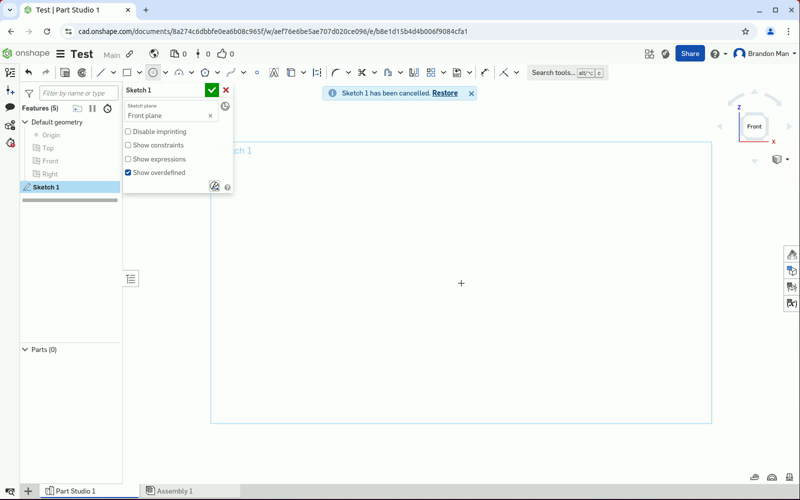
click(461, 282)
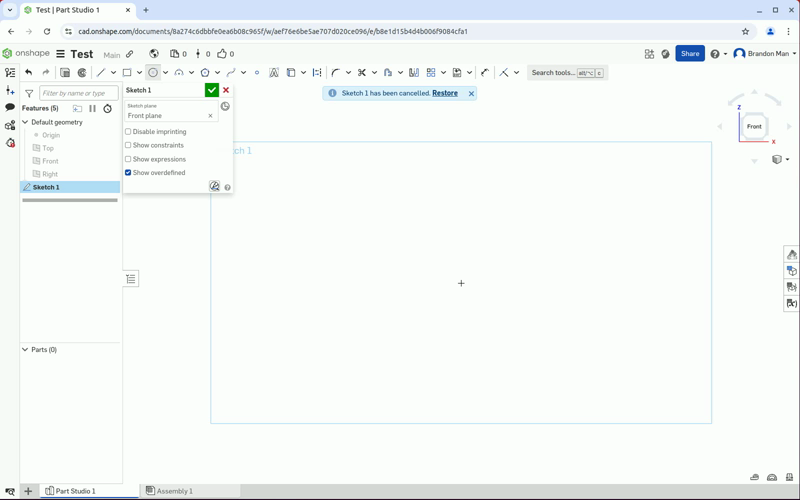
key_up(shift)
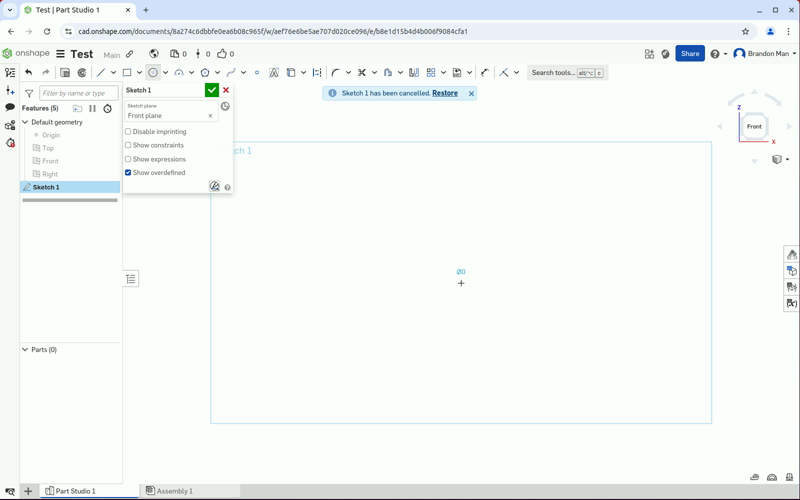
mouse_move(490, 282)
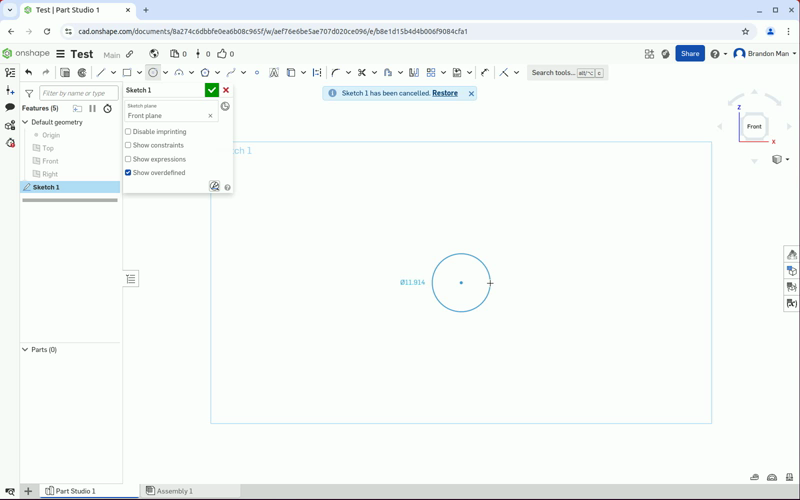
click(490, 282)
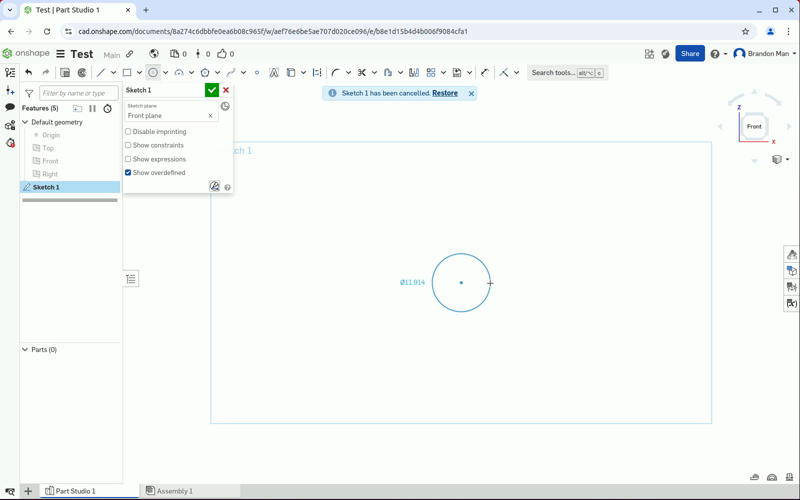
key(esc)
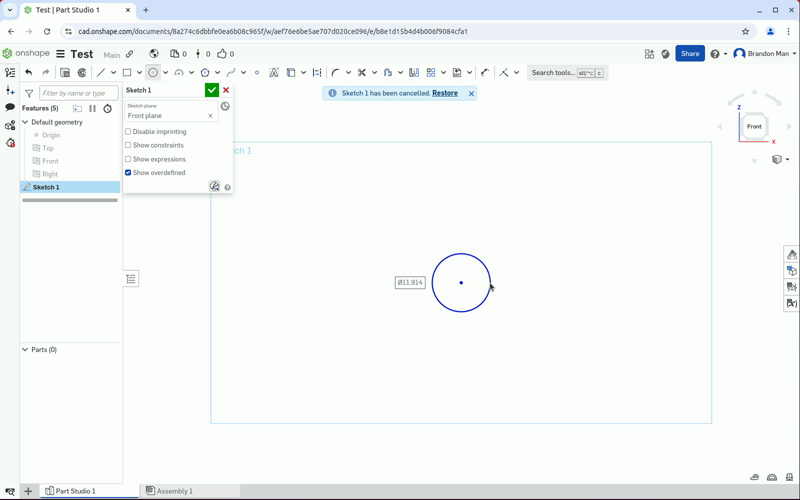
key(c)
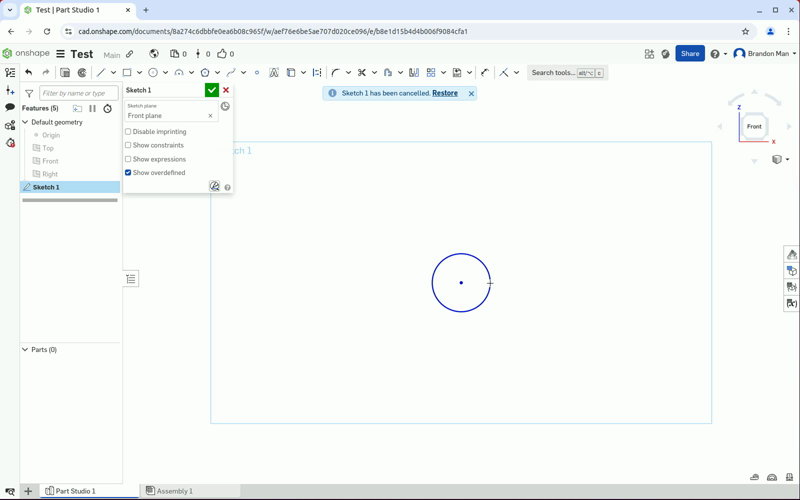
key_down(shift)
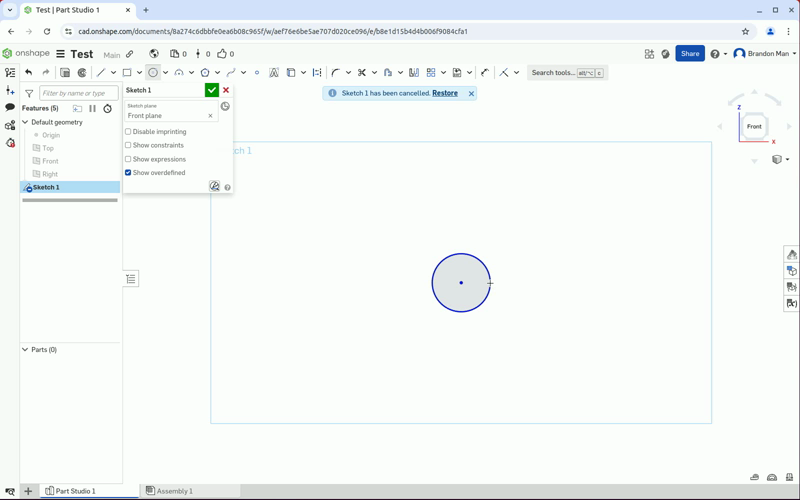
mouse_move(461, 282)
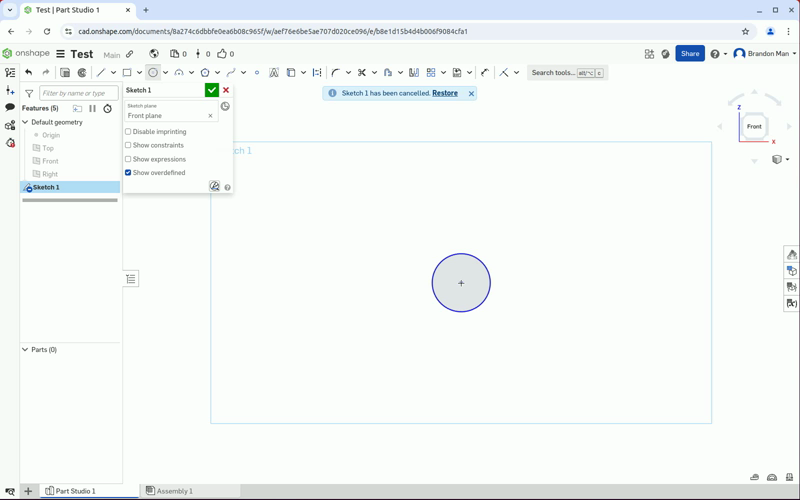
click(461, 282)
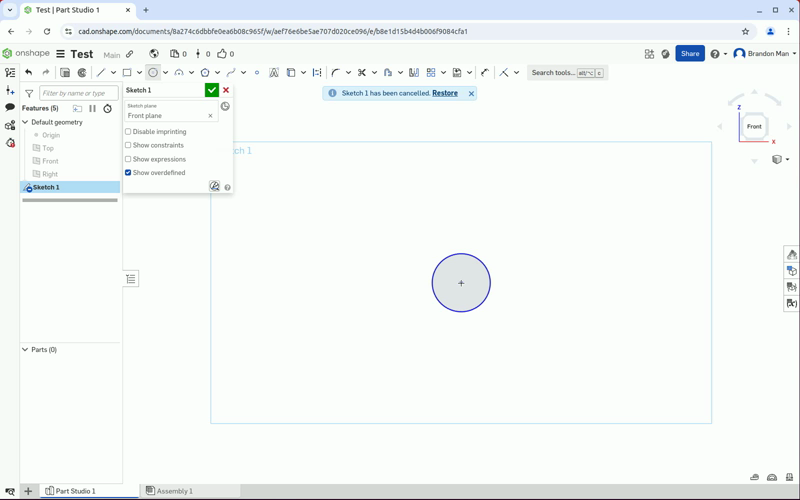
key_up(shift)
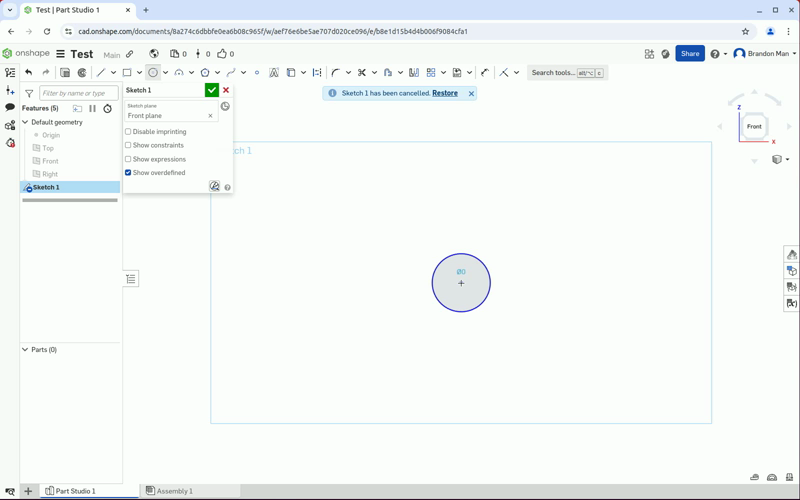
mouse_move(482, 282)
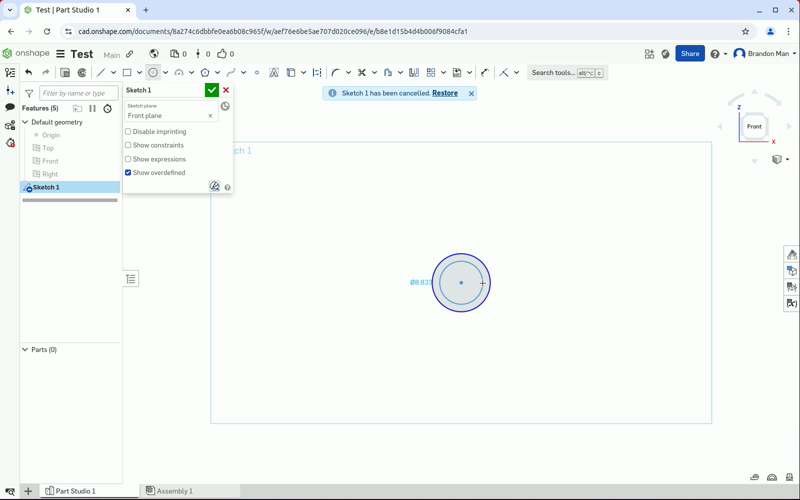
click(482, 282)
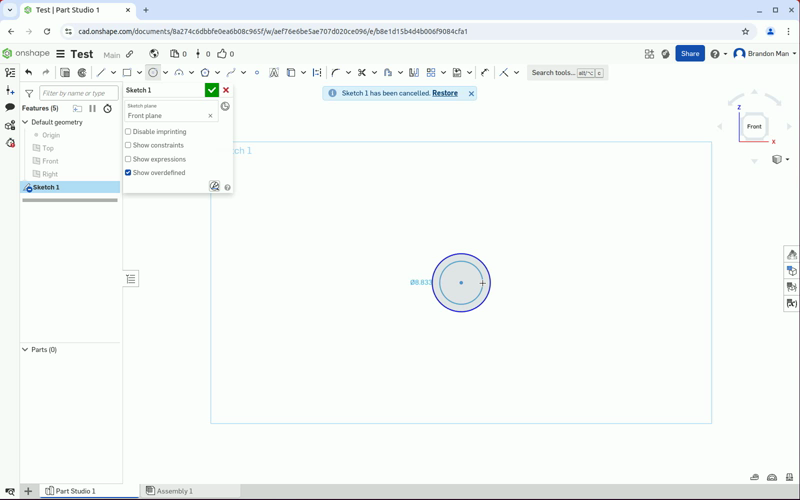
key(esc)
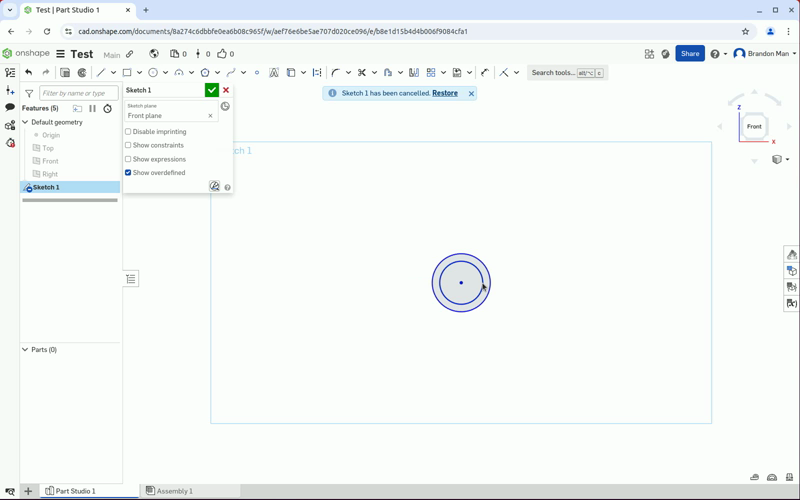
mouse_move(438, 271)
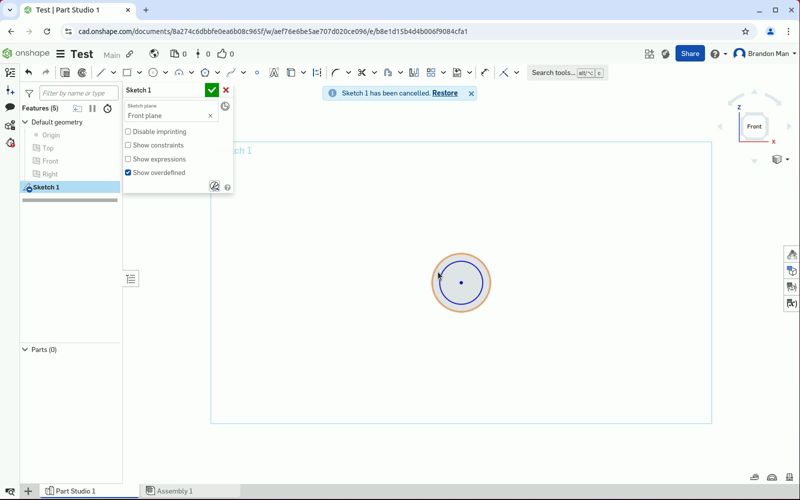
scroll(6)
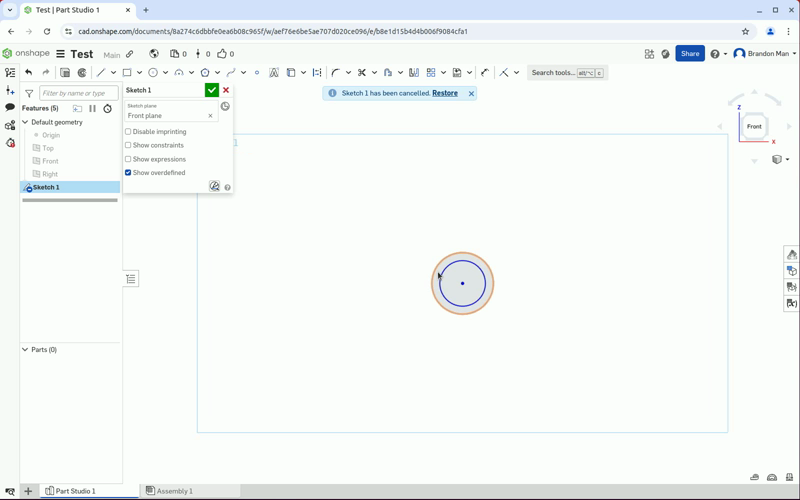
scroll(6)
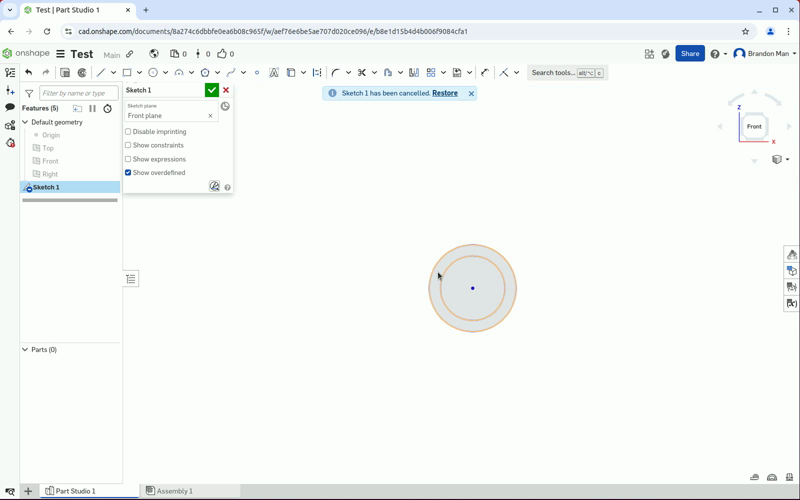
scroll(6)
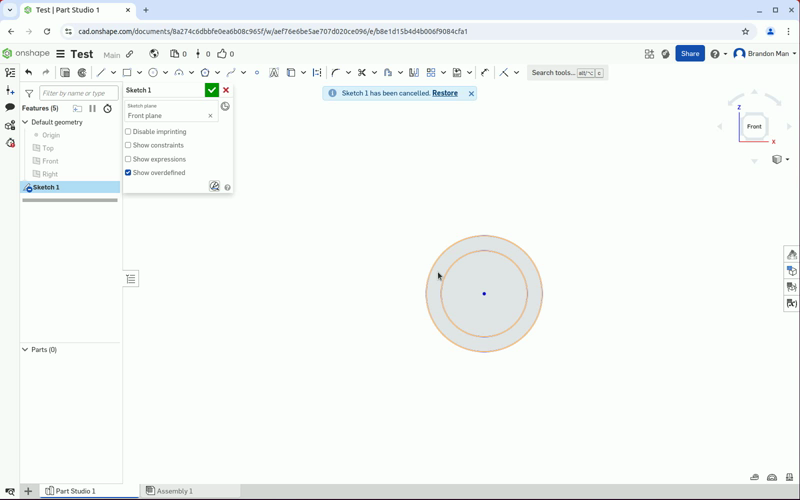
scroll(6)
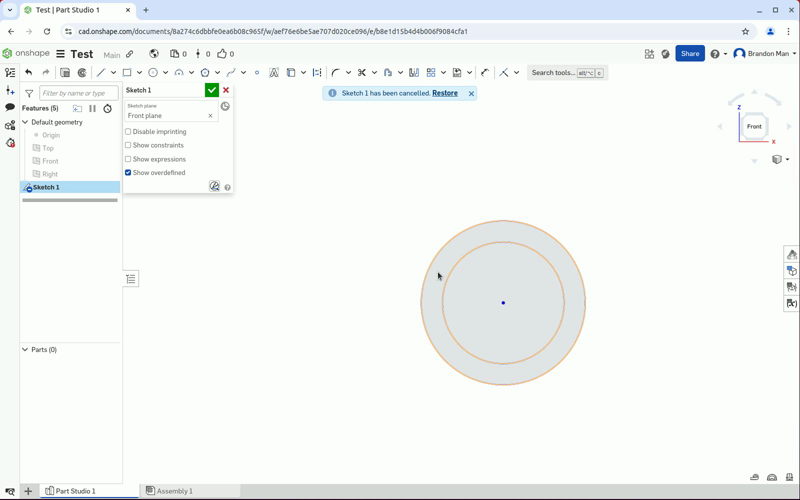
scroll(6)
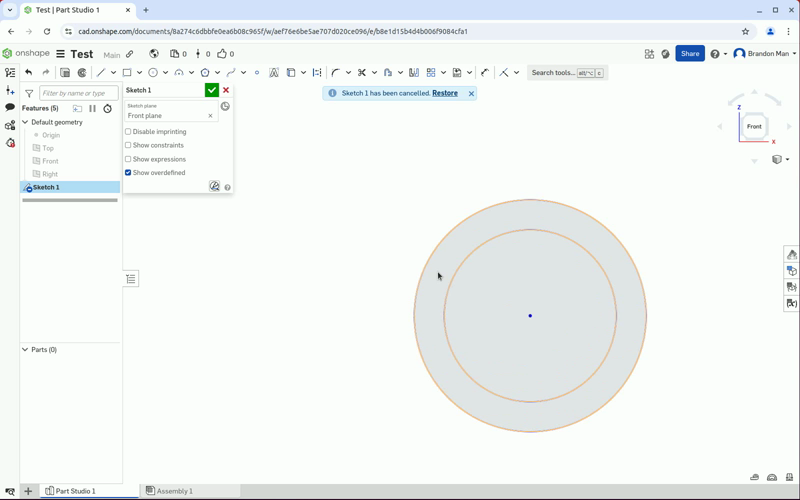
scroll(6)
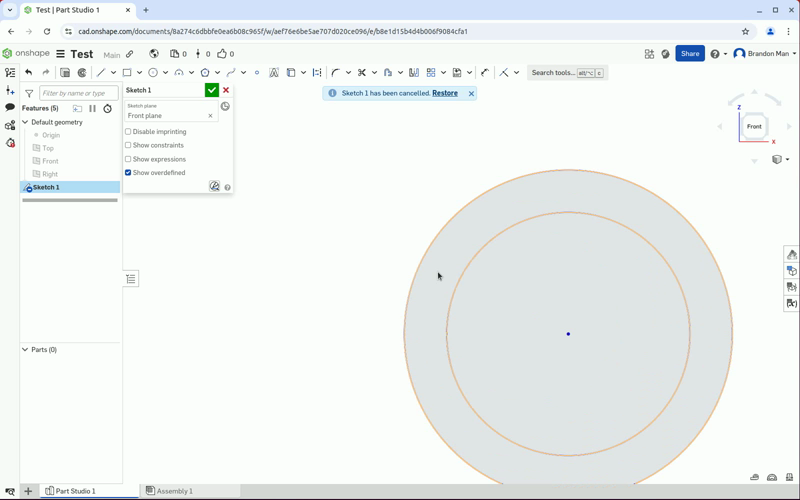
scroll(6)
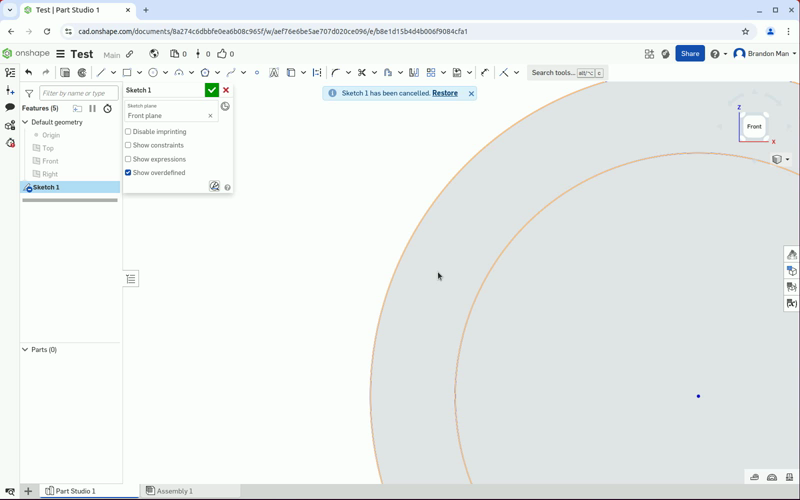
click(438, 271)
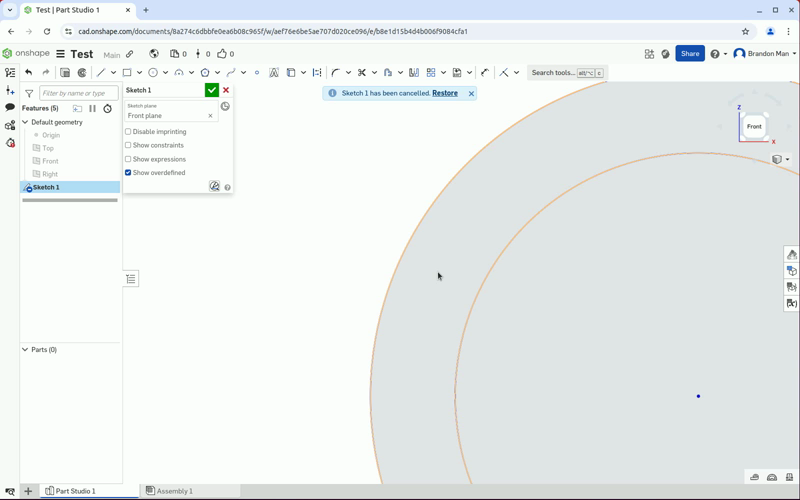
scroll(-6)
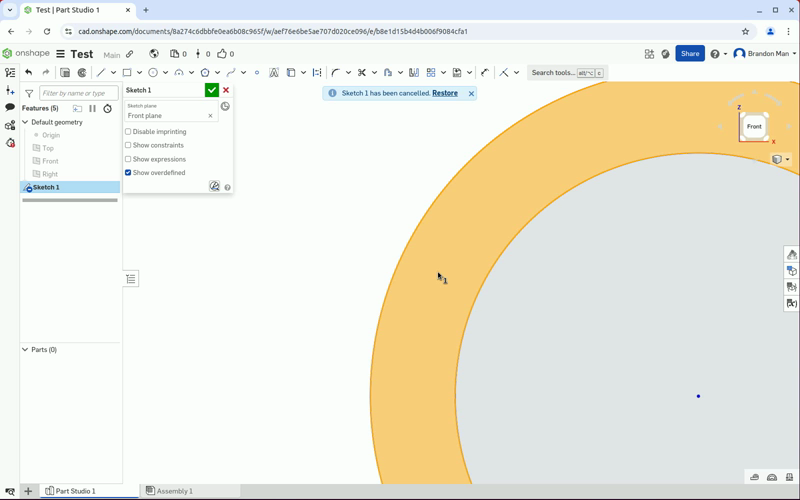
scroll(-6)
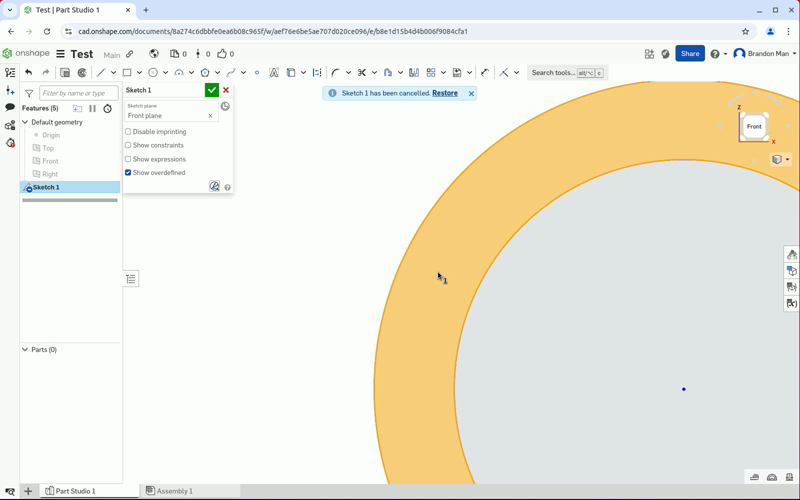
scroll(-6)
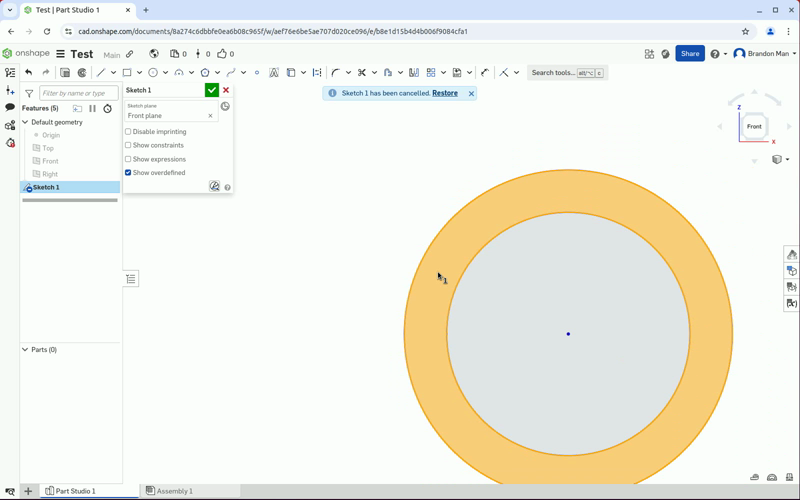
scroll(-6)
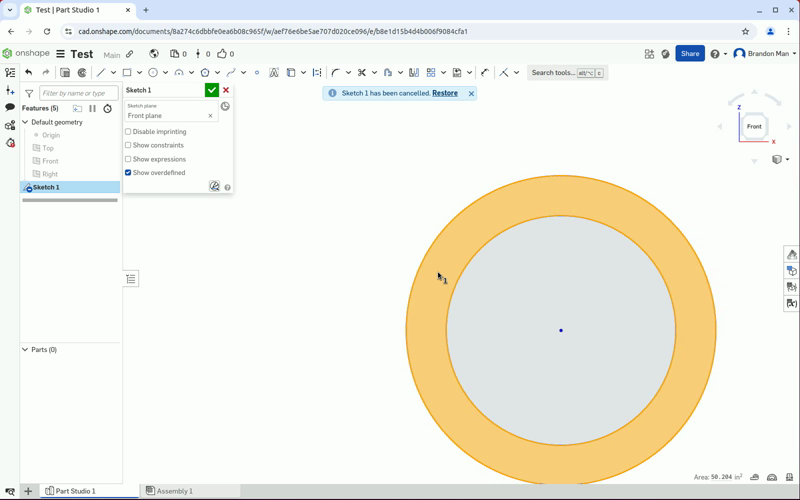
scroll(-6)
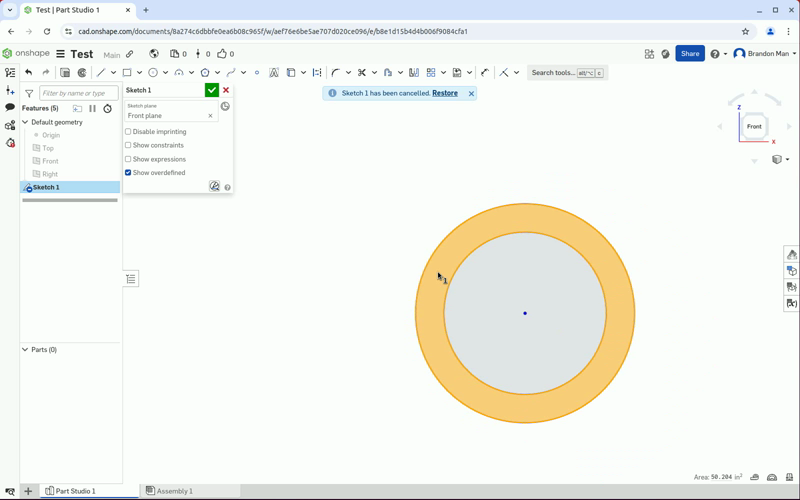
scroll(-6)
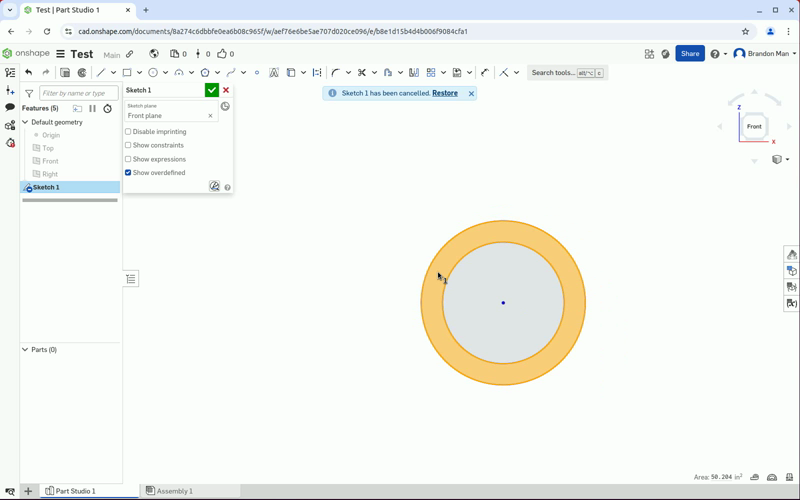
scroll(-6)
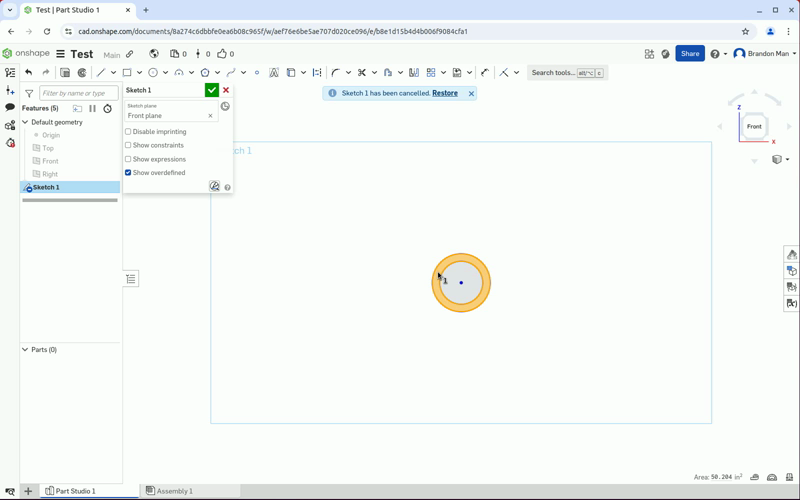
mouse_move(73, 352)
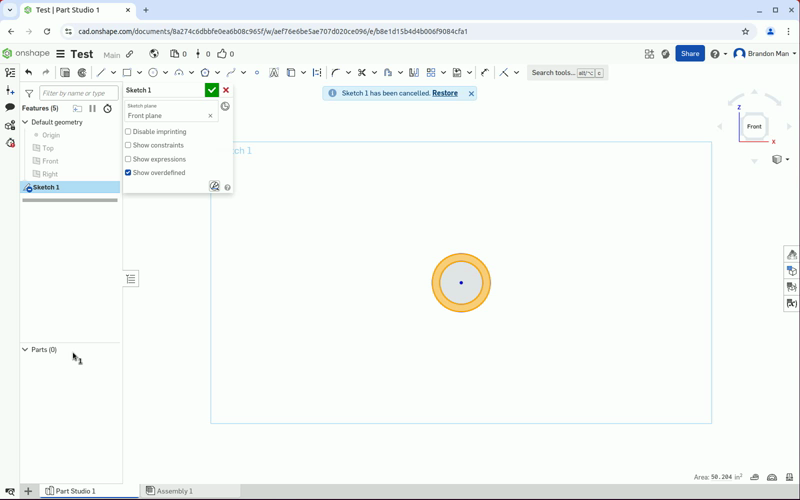
key(shift+y)
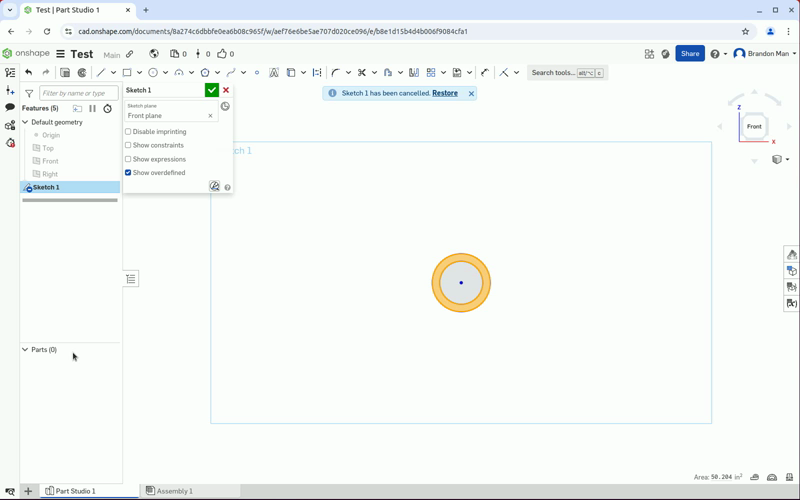
key(shift+e)
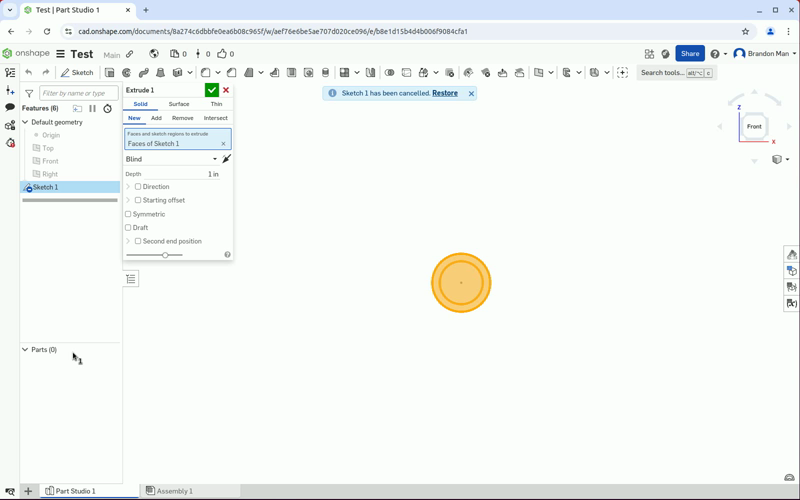
mouse_move(143, 106)
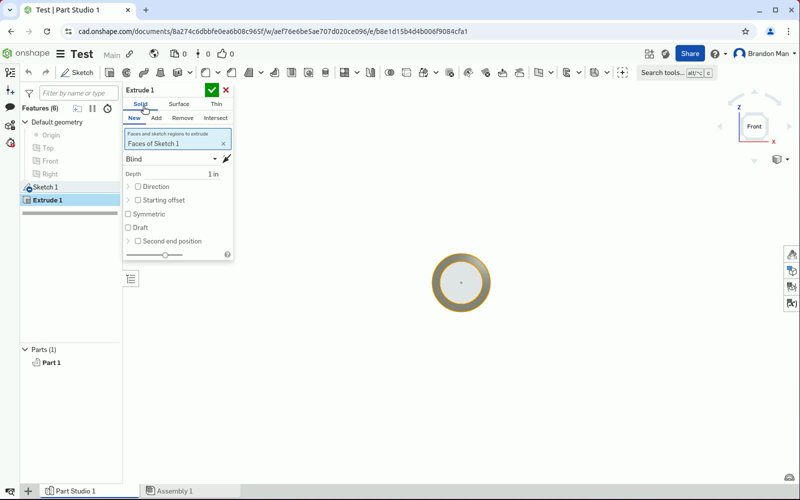
click(143, 106)
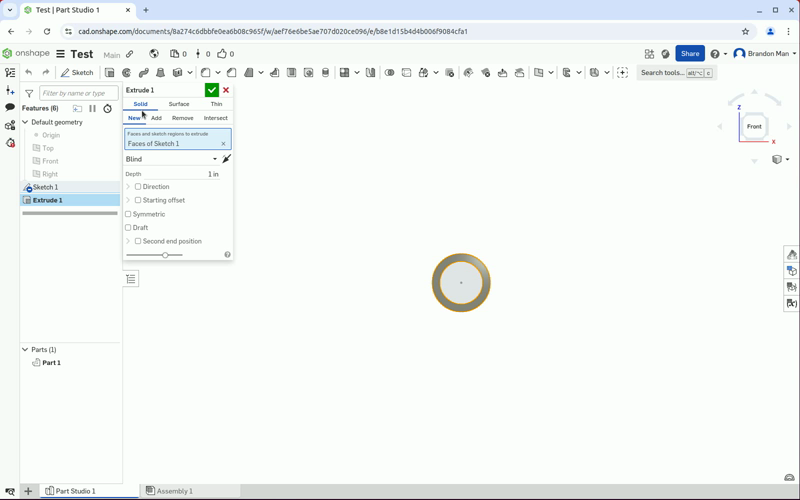
mouse_move(137, 120)
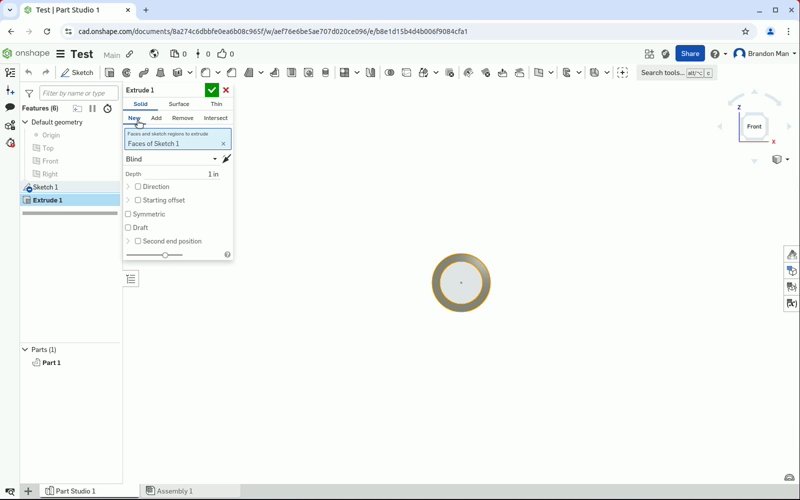
click(137, 120)
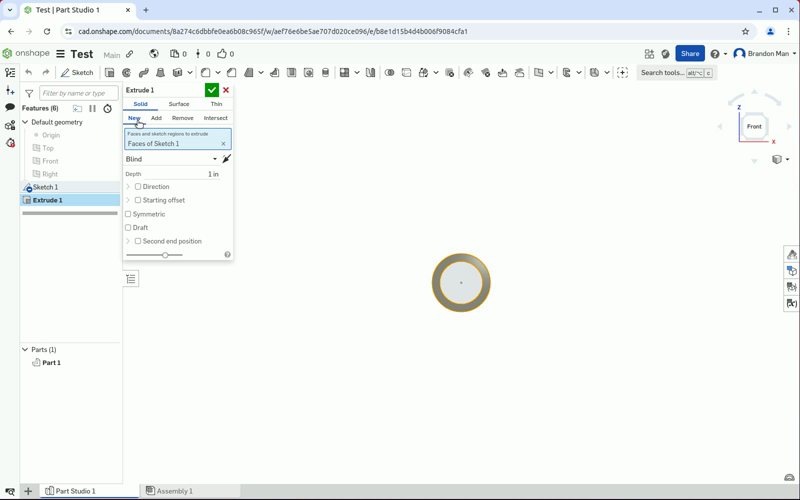
key(tab, 4)
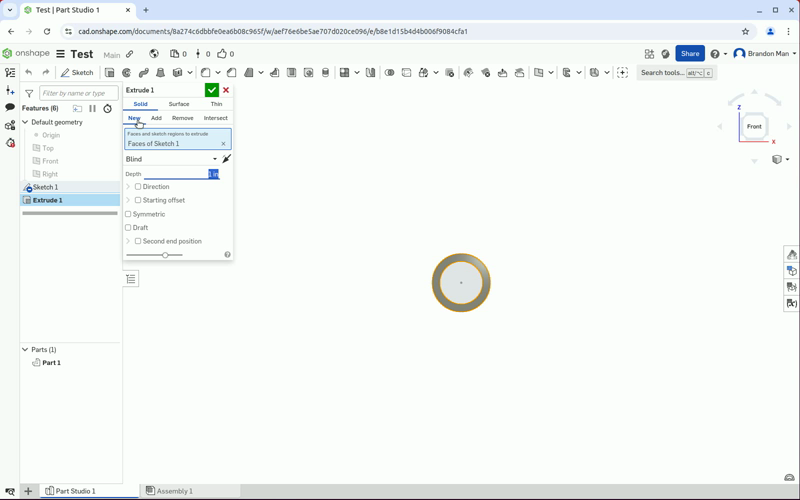
text(23.108)
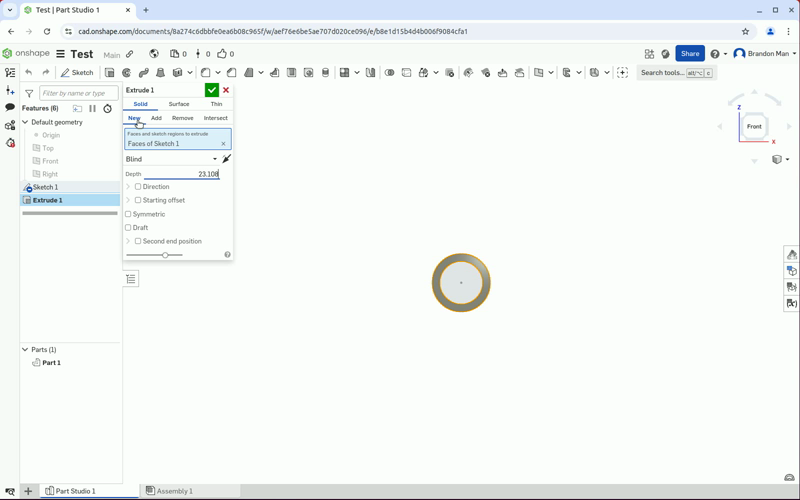
key(enter)
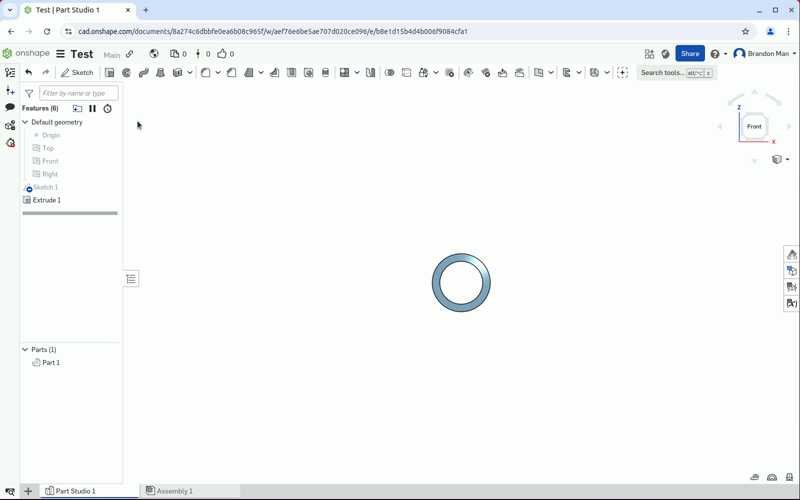
key(shift+h)
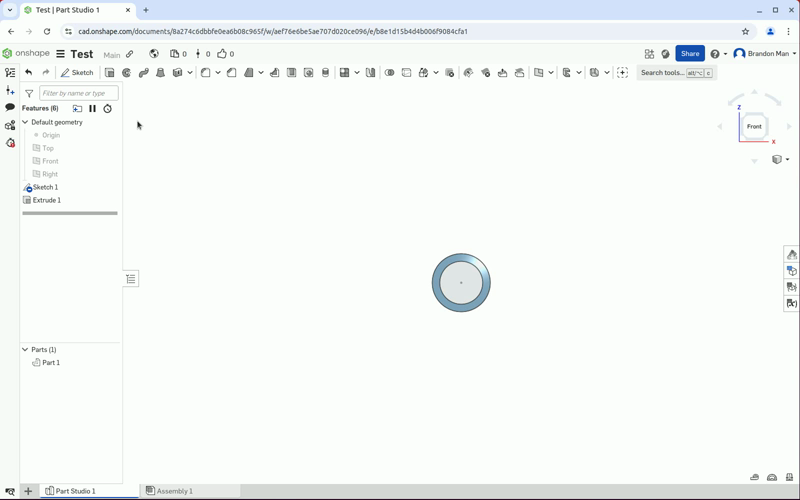
key(shift+h)
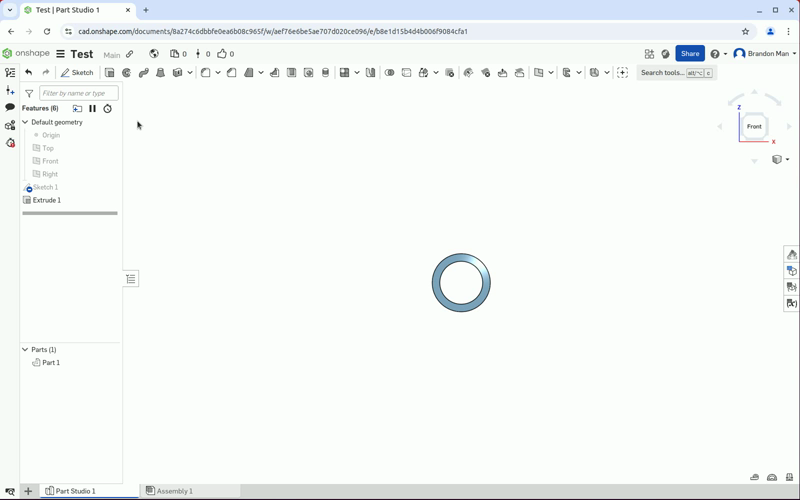
mouse_move(73, 189)
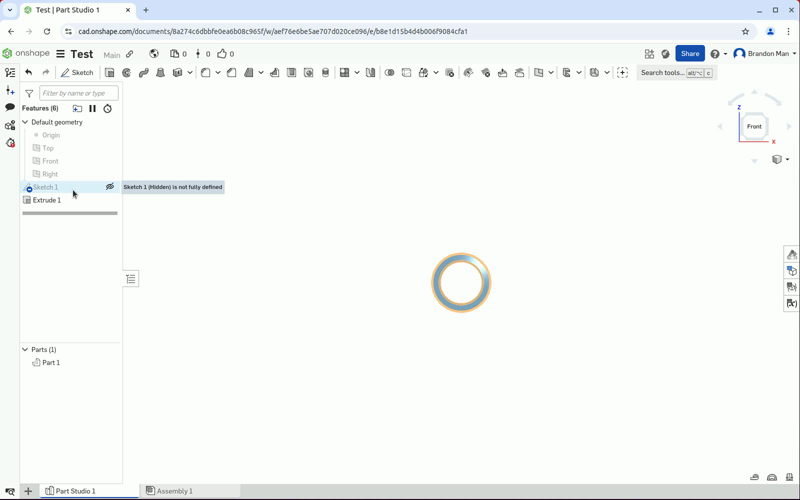
click(73, 189)
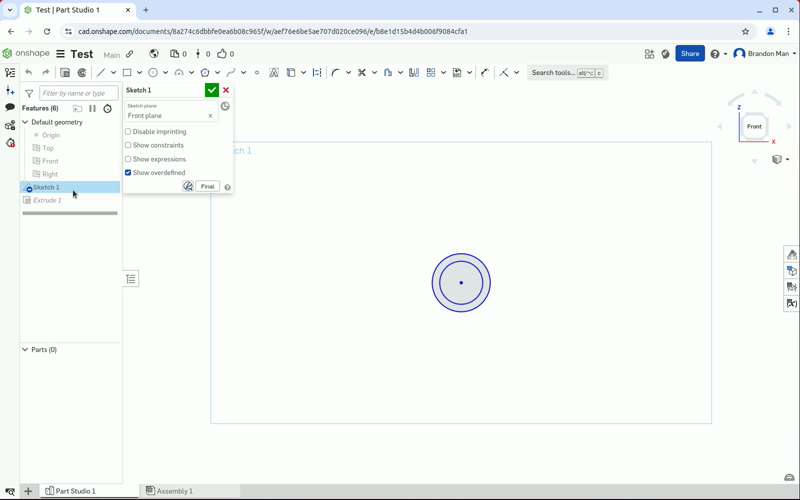
mouse_move(229, 92)
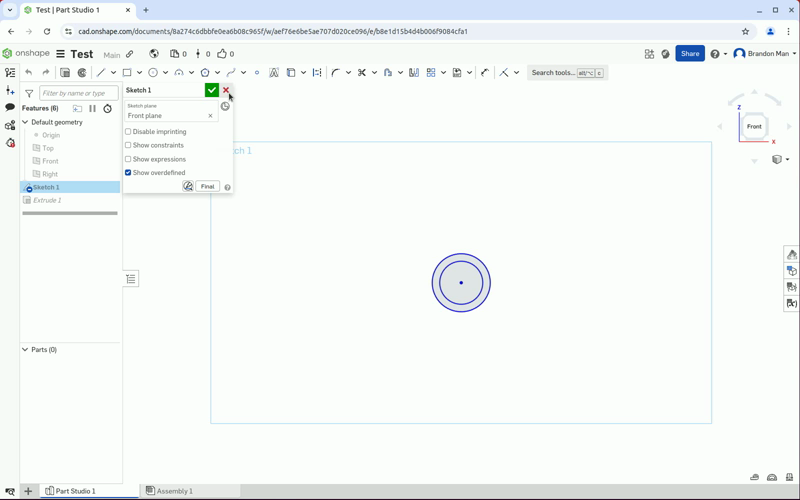
click(229, 92)
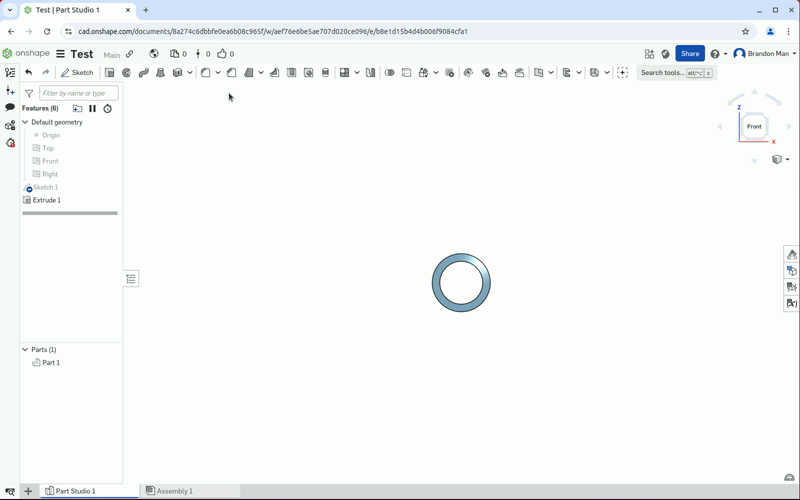
mouse_move(73, 352)
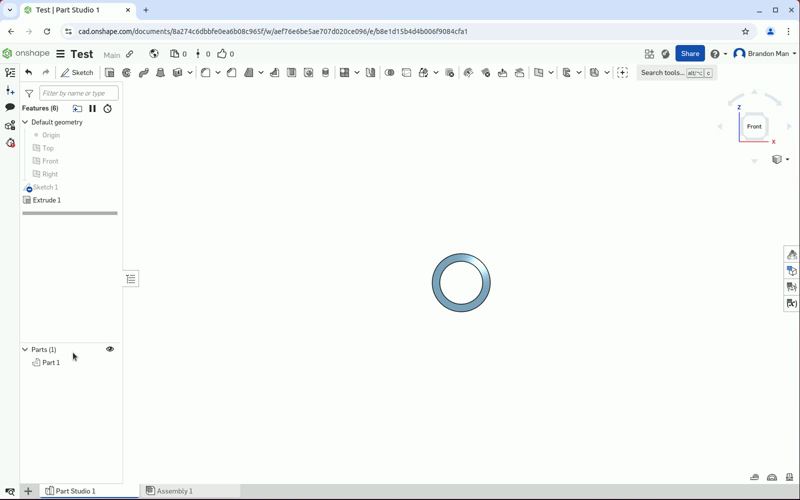
key(y)
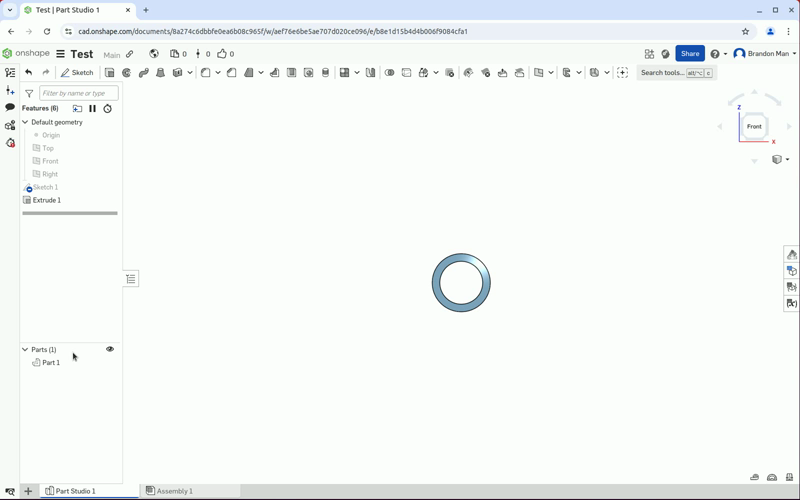
key(shift+p)
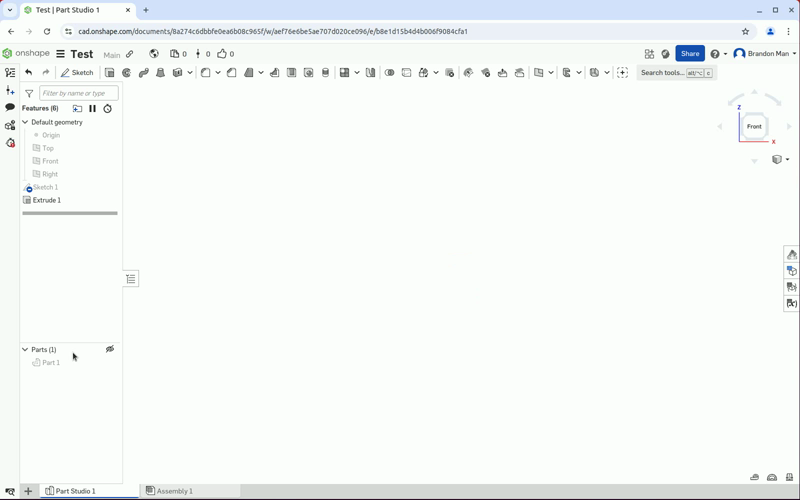
key(space)
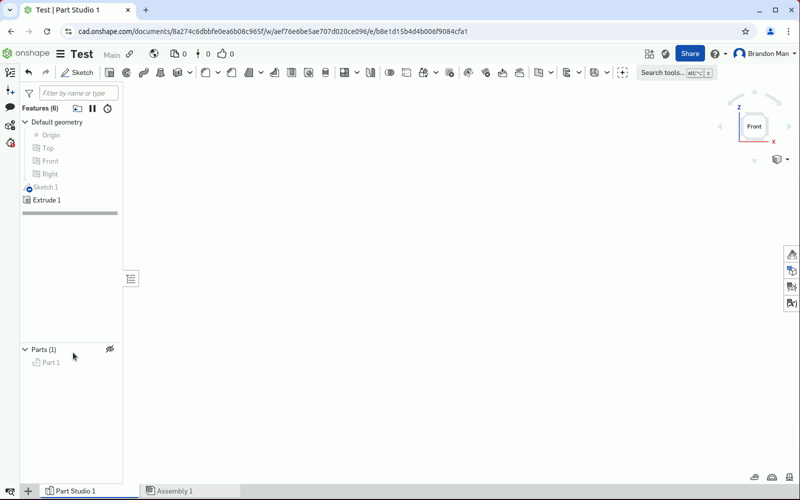
key_down(shift)
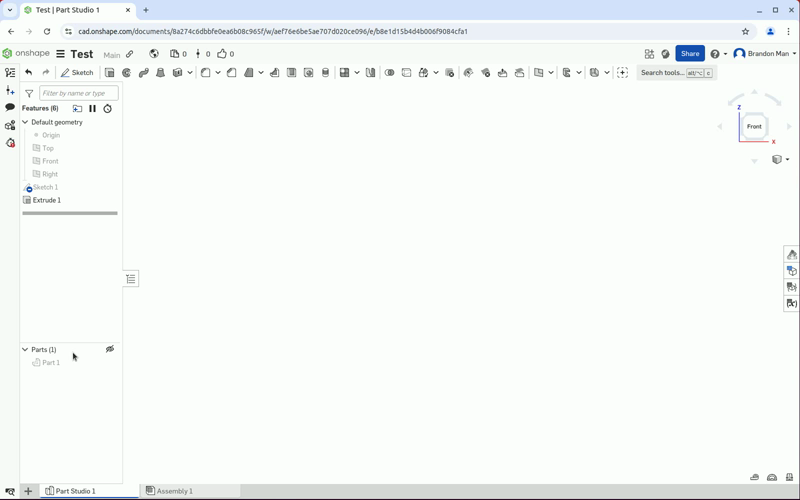
key(left)
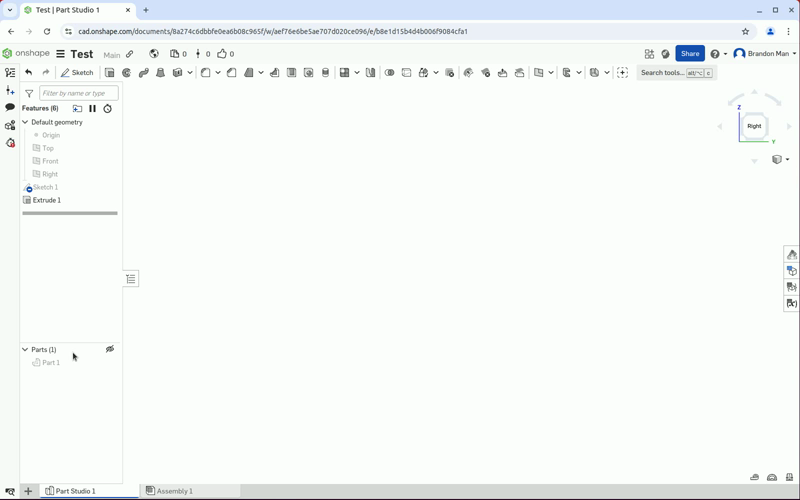
key_up(shift)
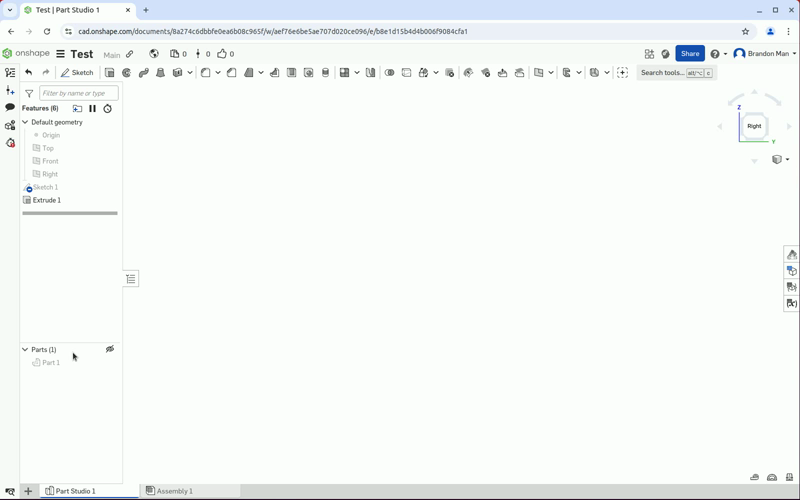
mouse_move(73, 352)
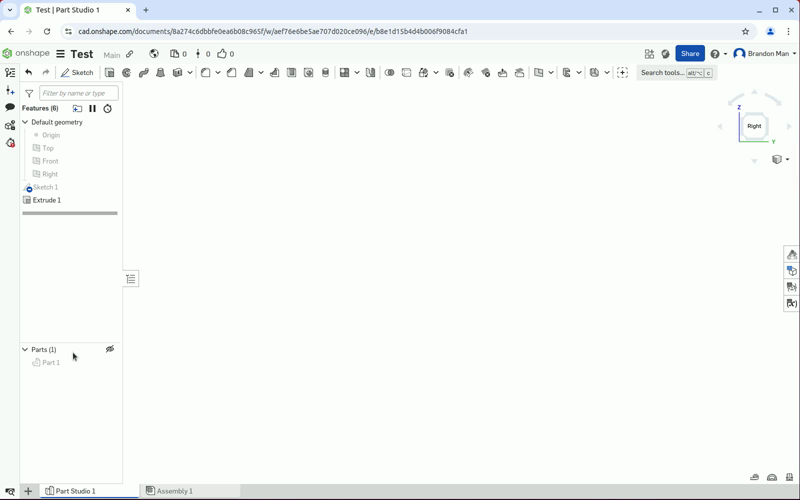
key(shift+y)
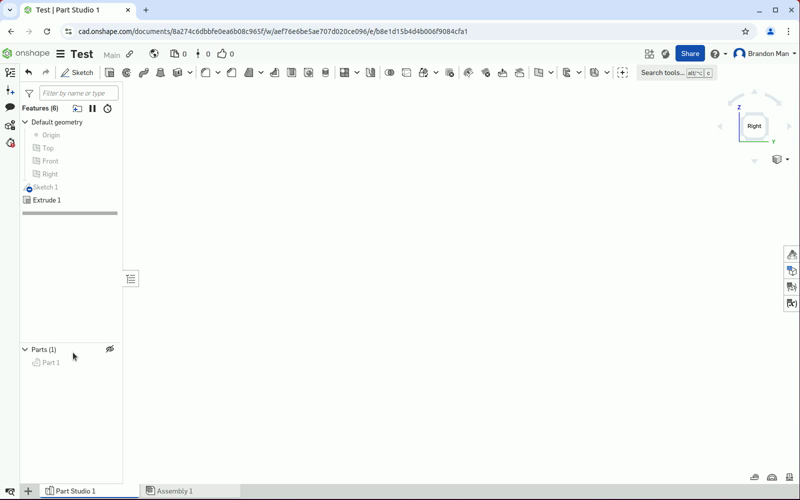
key(shift+s)
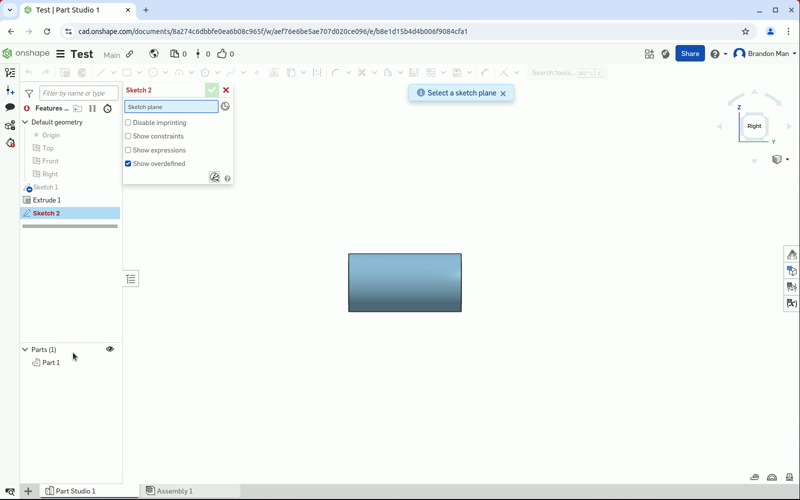
mouse_move(73, 176)
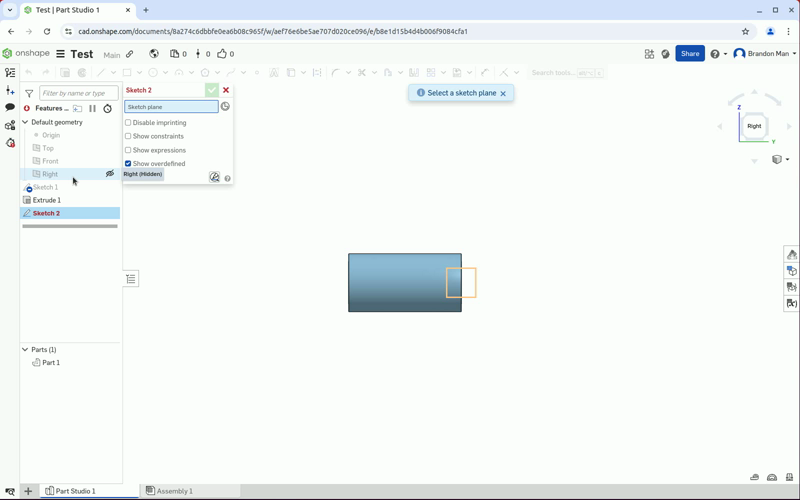
click(73, 176)
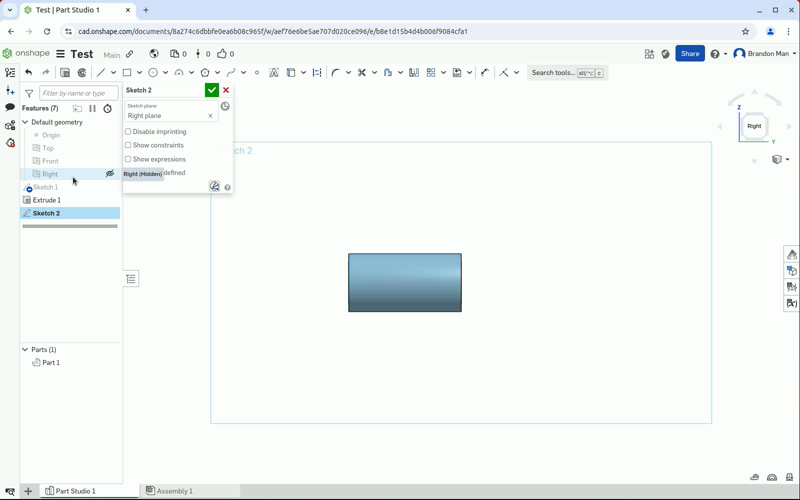
mouse_move(73, 352)
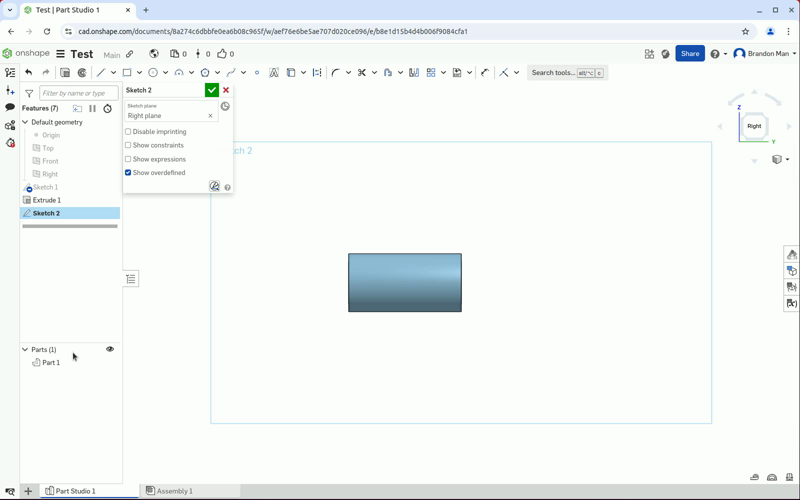
key(y)
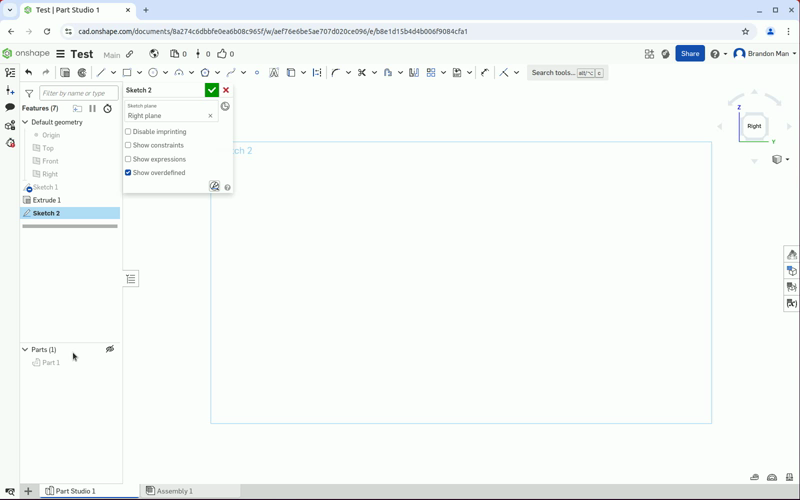
key(c)
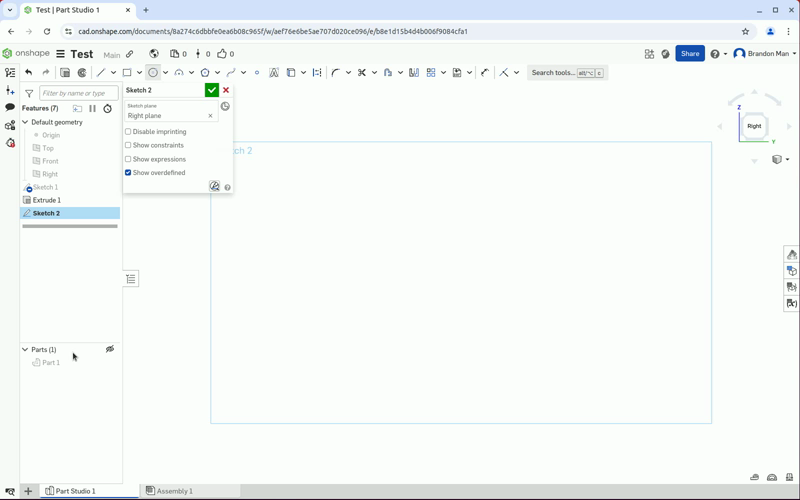
key_down(shift)
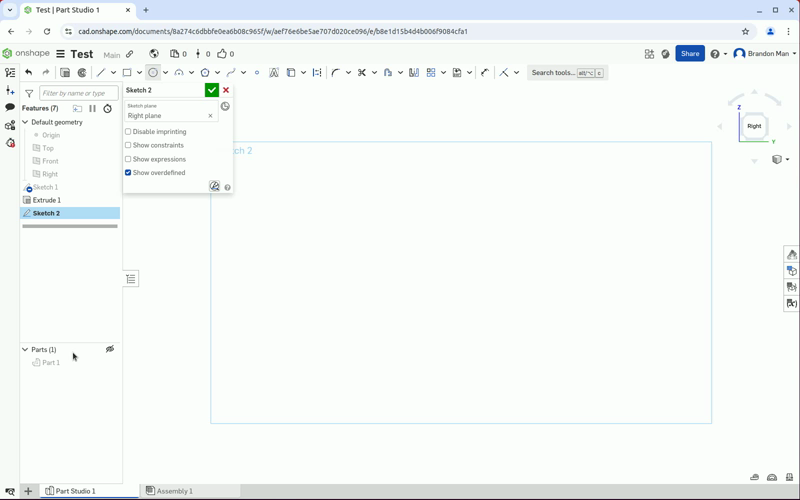
mouse_move(405, 282)
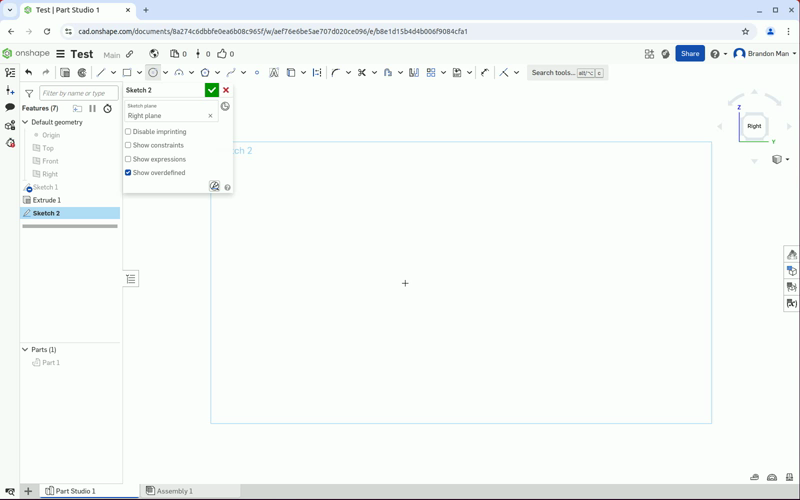
click(405, 282)
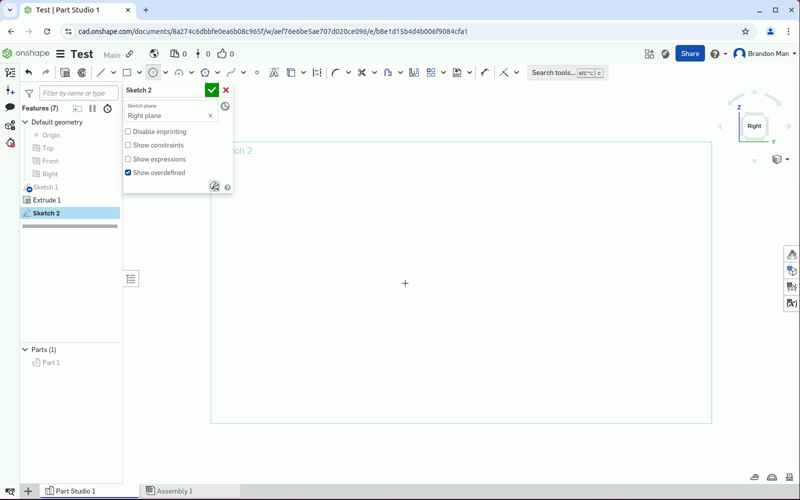
key_up(shift)
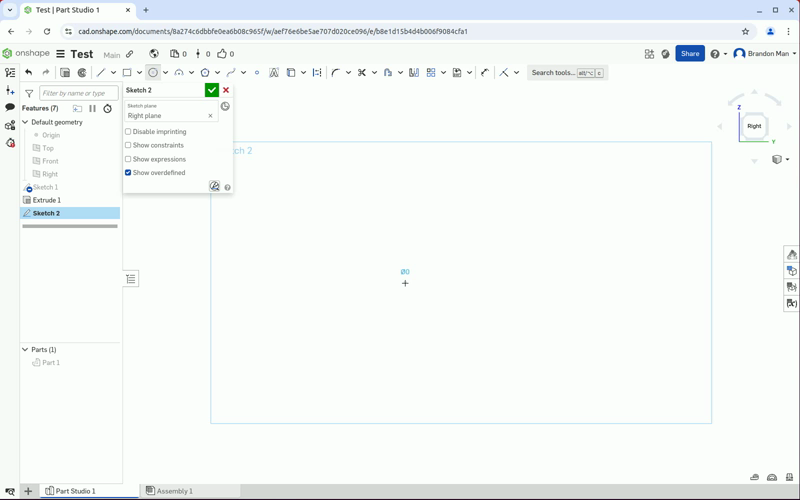
mouse_move(434, 282)
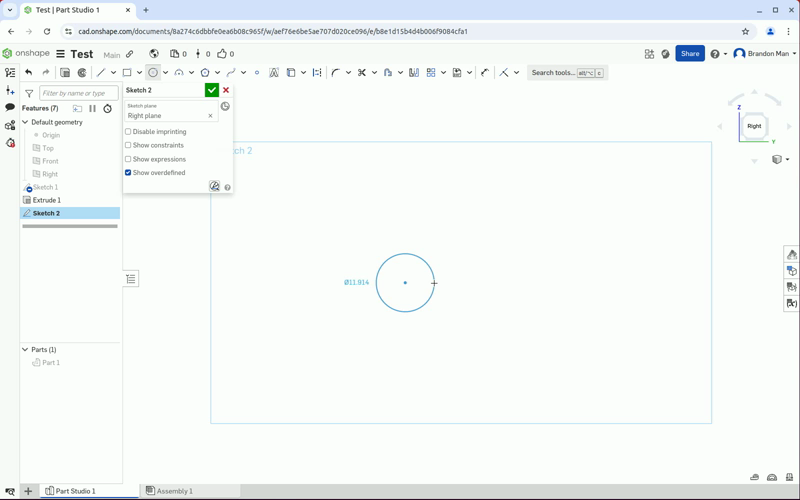
click(434, 282)
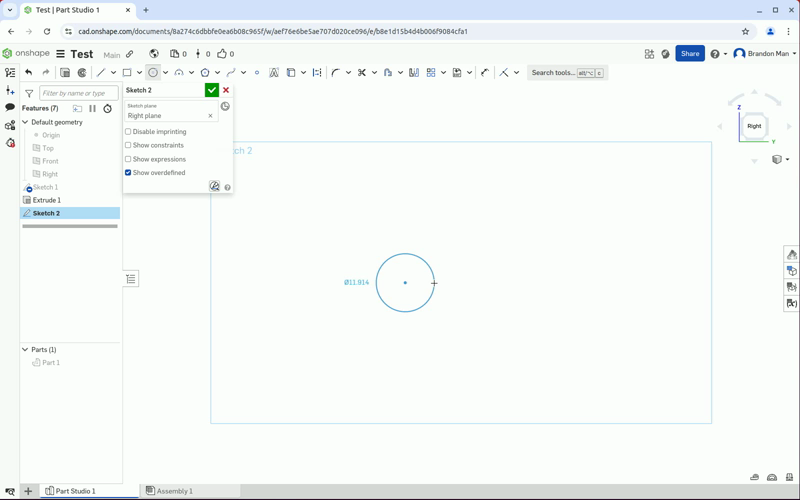
key(esc)
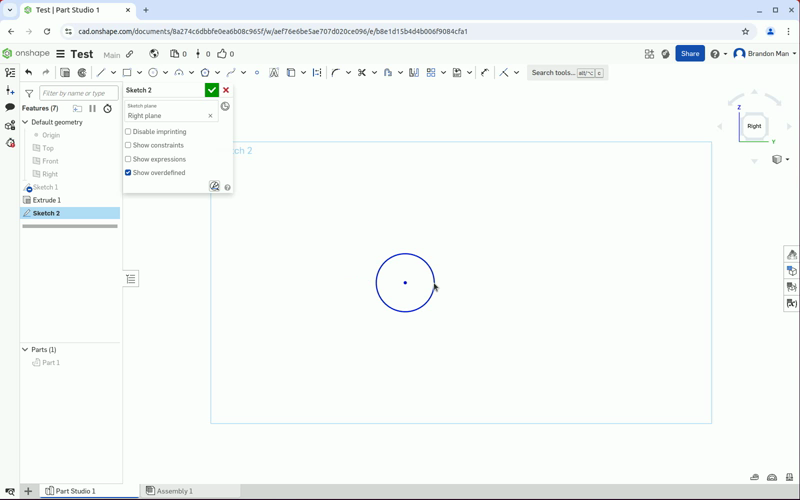
mouse_move(415, 280)
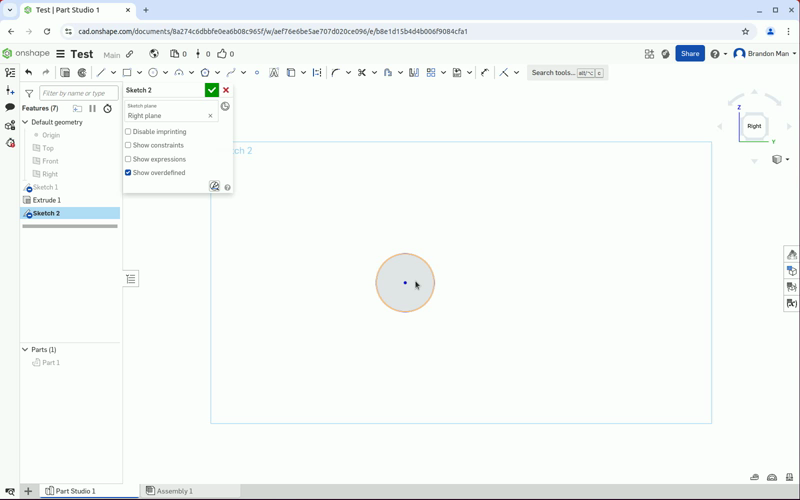
click(415, 280)
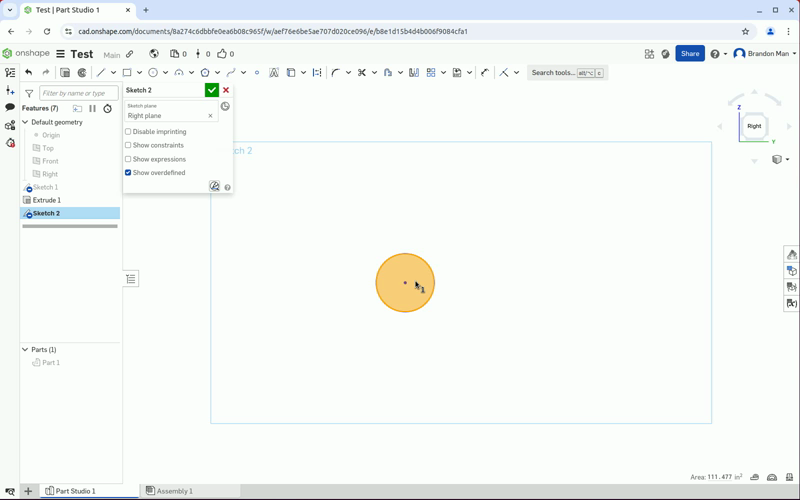
mouse_move(73, 352)
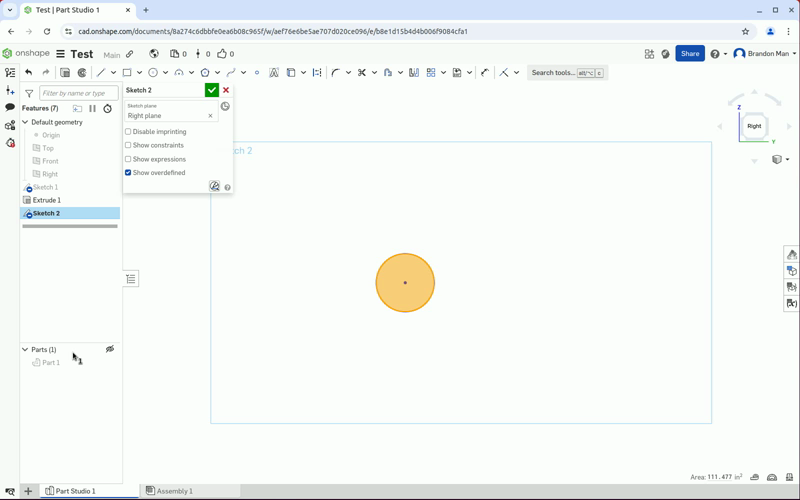
key(shift+y)
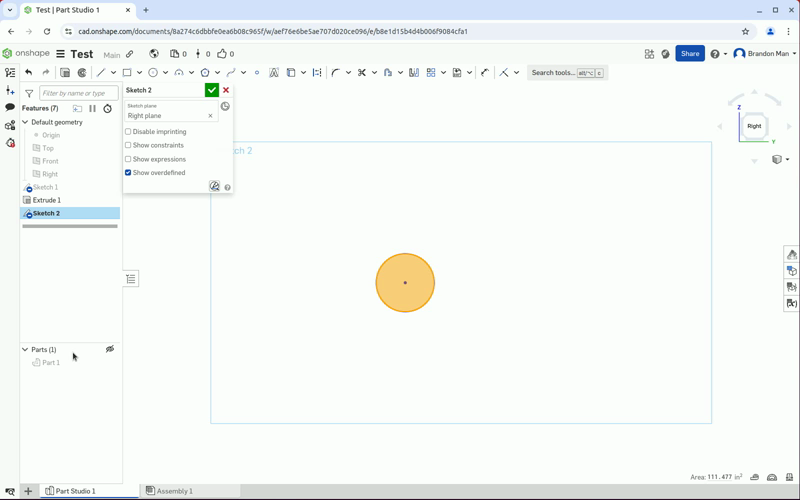
key(shift+e)
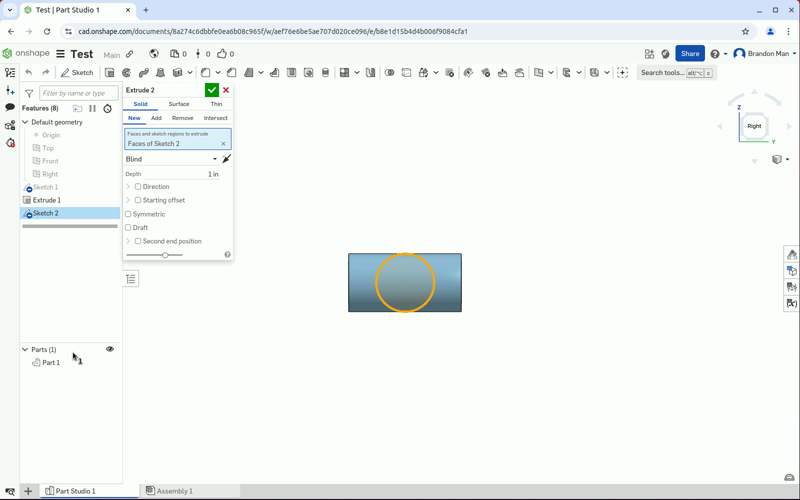
mouse_move(143, 106)
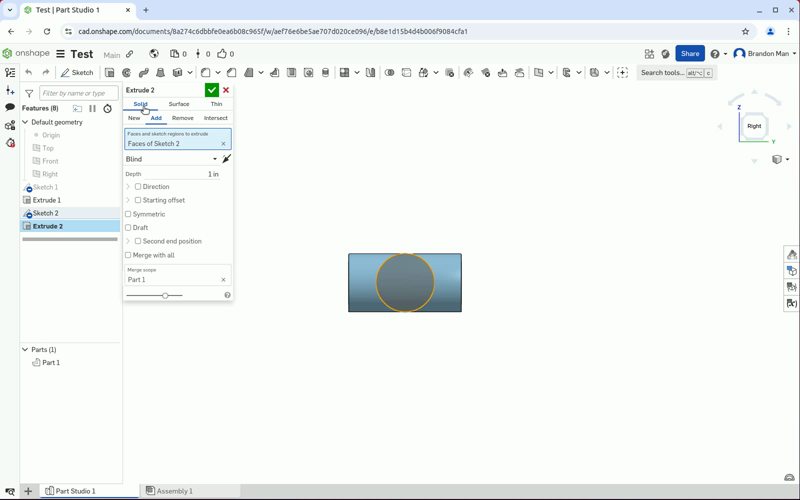
click(143, 106)
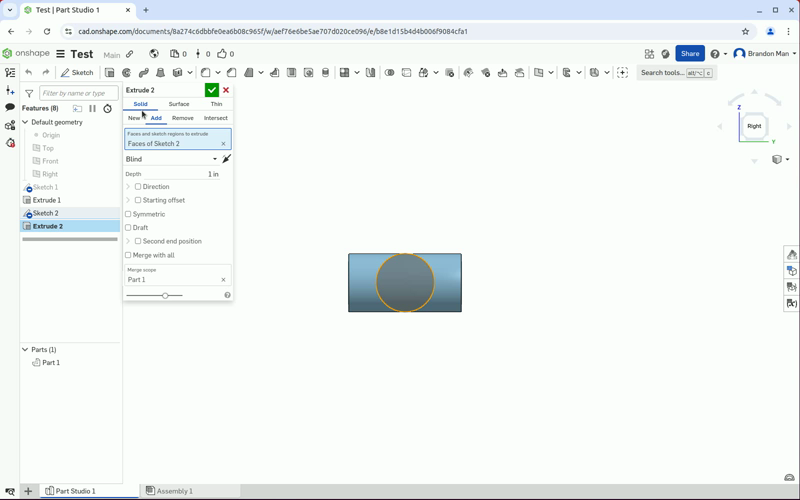
mouse_move(137, 120)
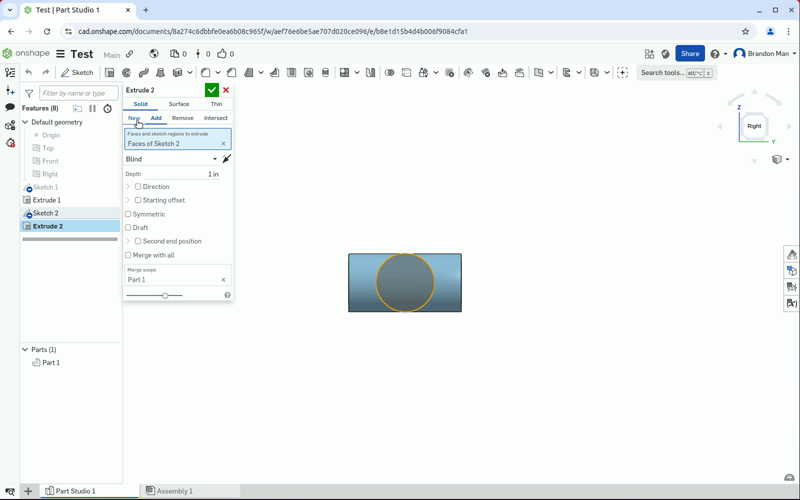
click(137, 120)
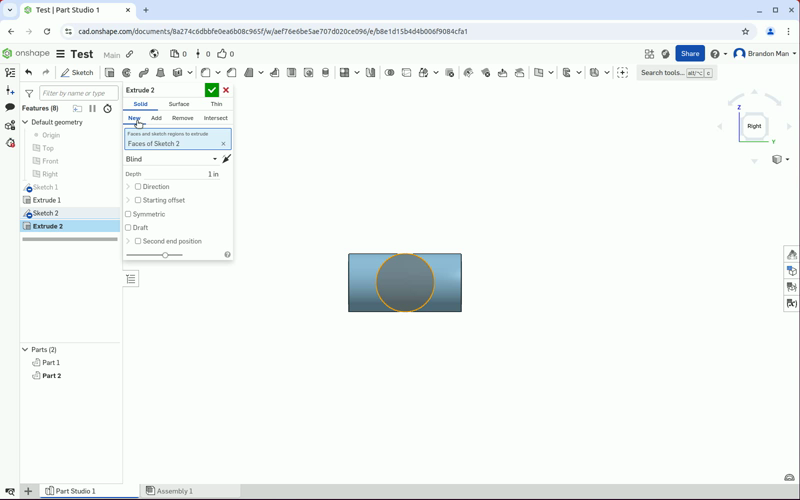
key(tab, 4)
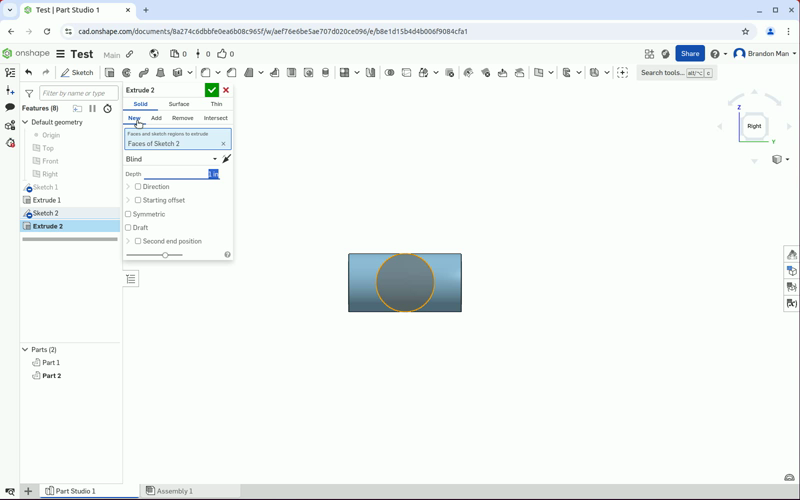
text(11.554)
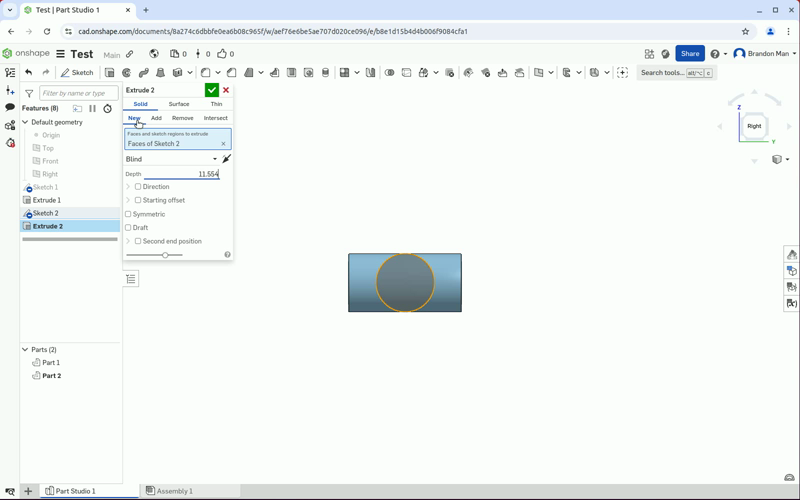
key(enter)
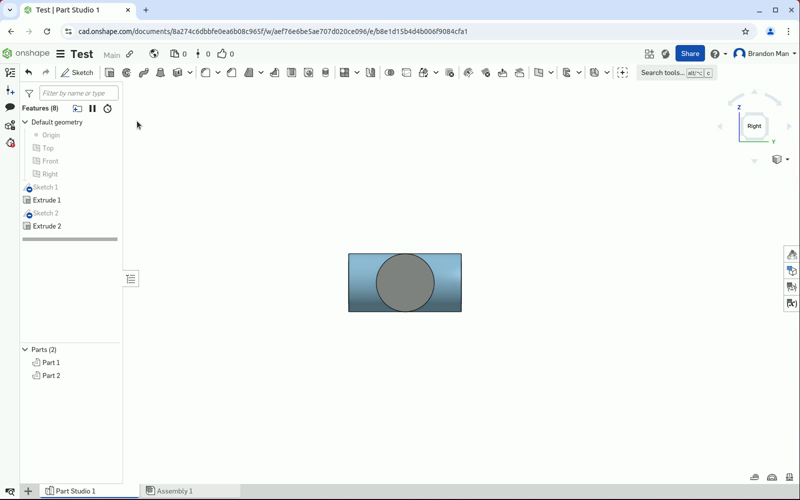
key(shift+h)
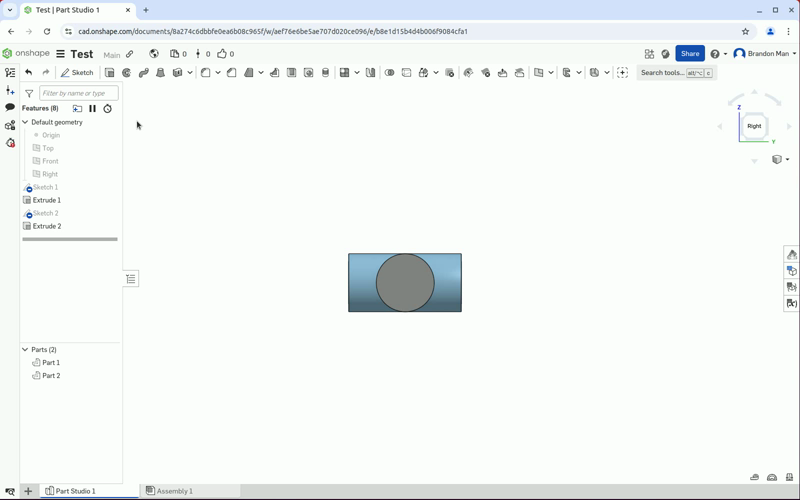
key(shift+h)
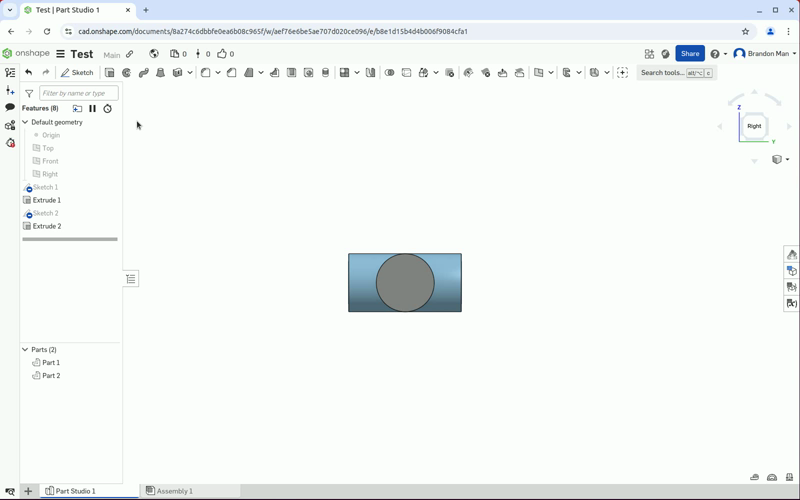
mouse_move(73, 189)
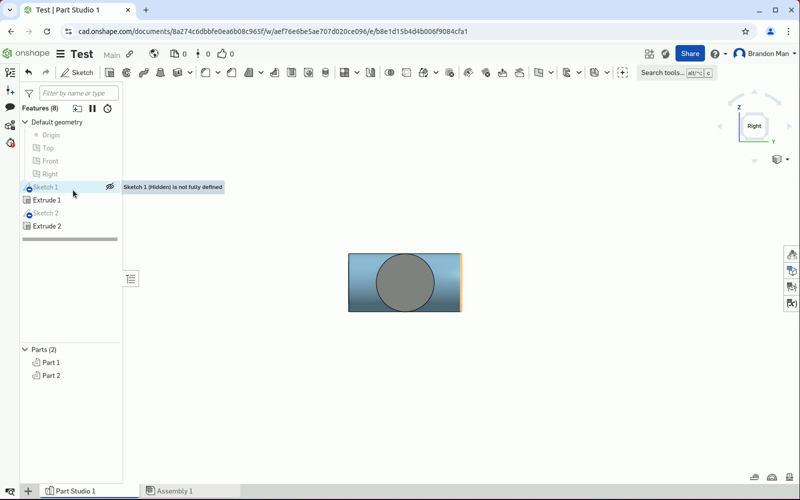
click(73, 189)
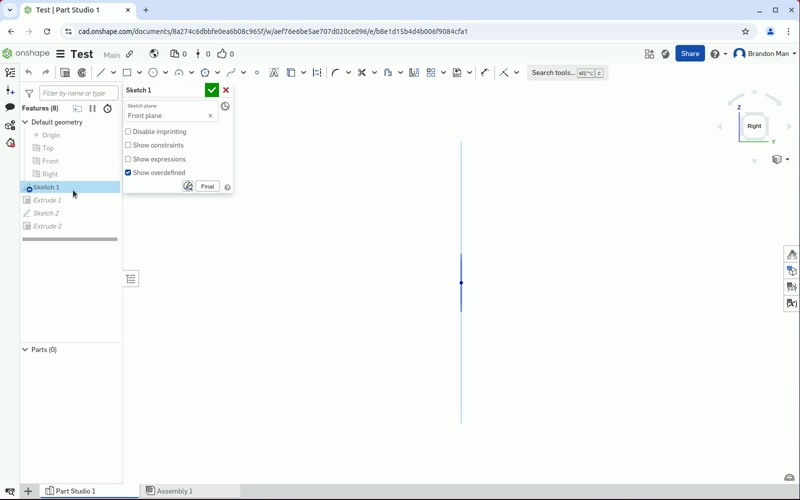
mouse_move(229, 92)
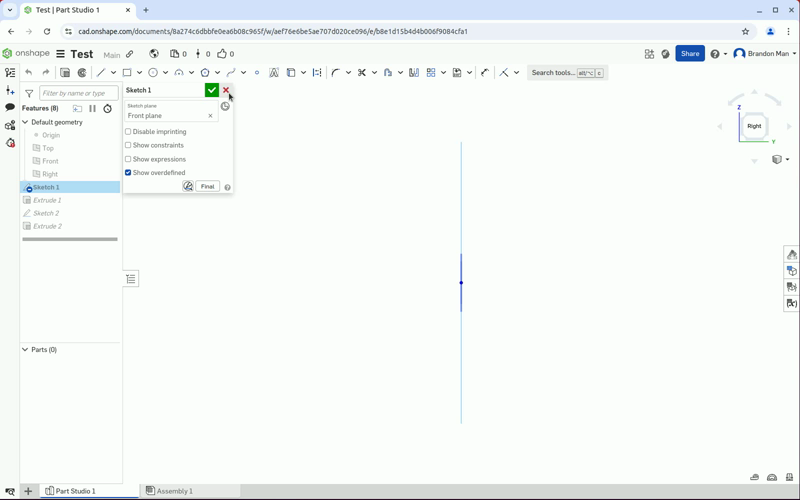
click(229, 92)
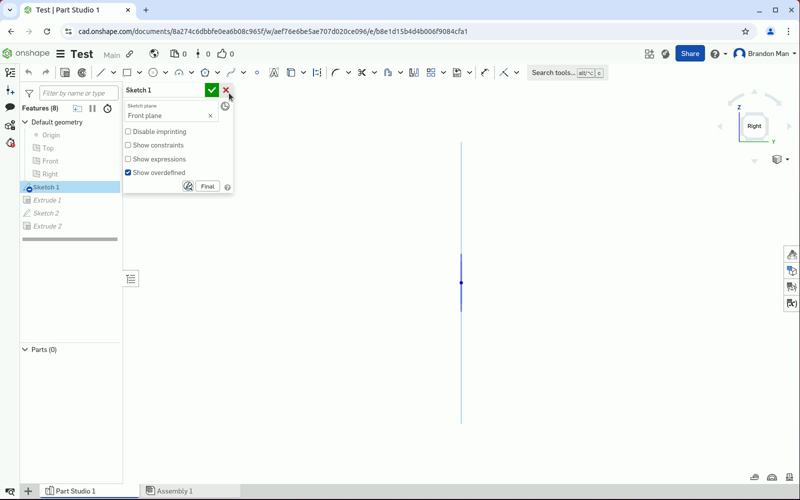
key(shift+s)
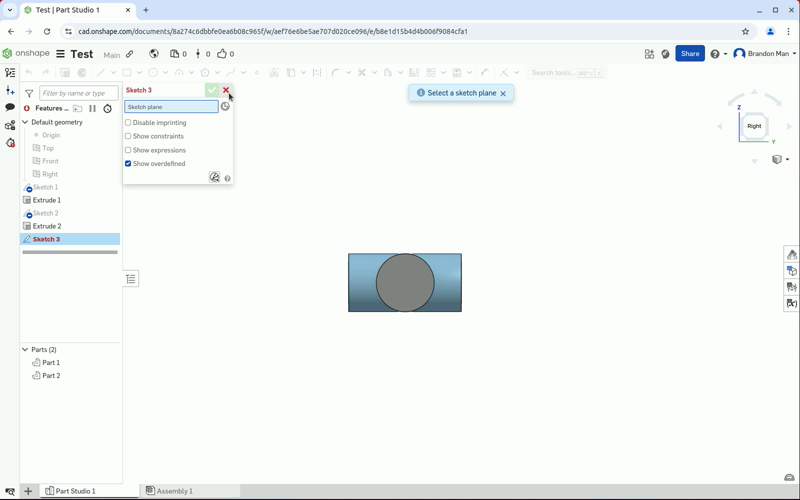
mouse_move(73, 176)
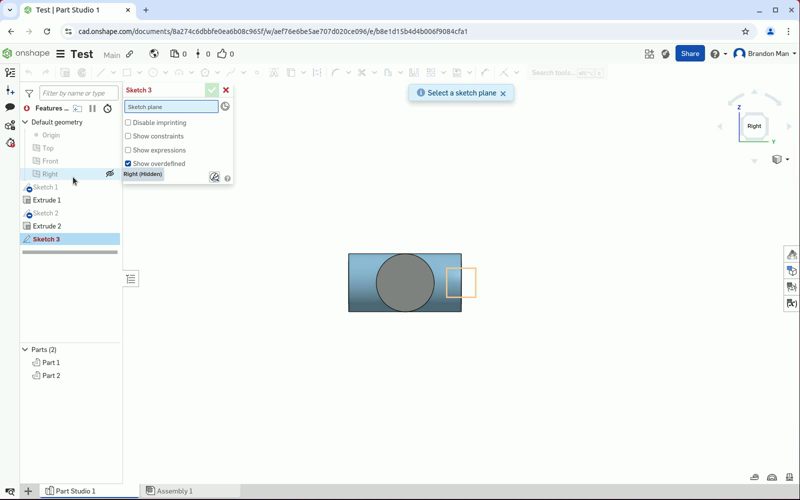
click(73, 176)
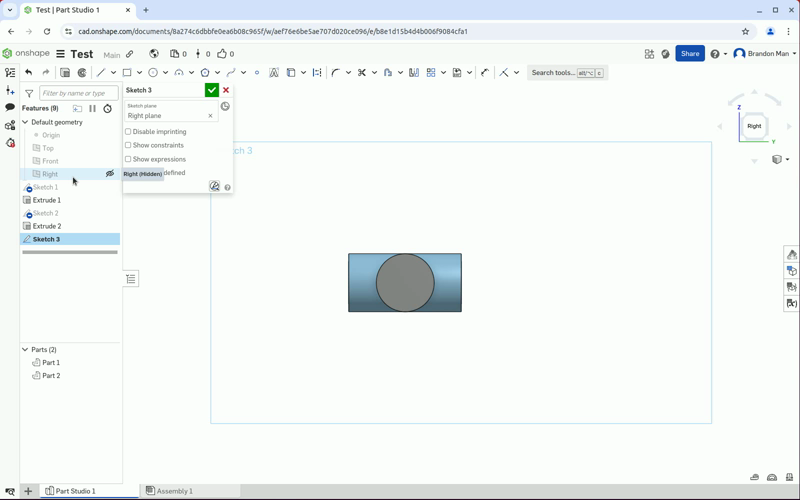
mouse_move(73, 352)
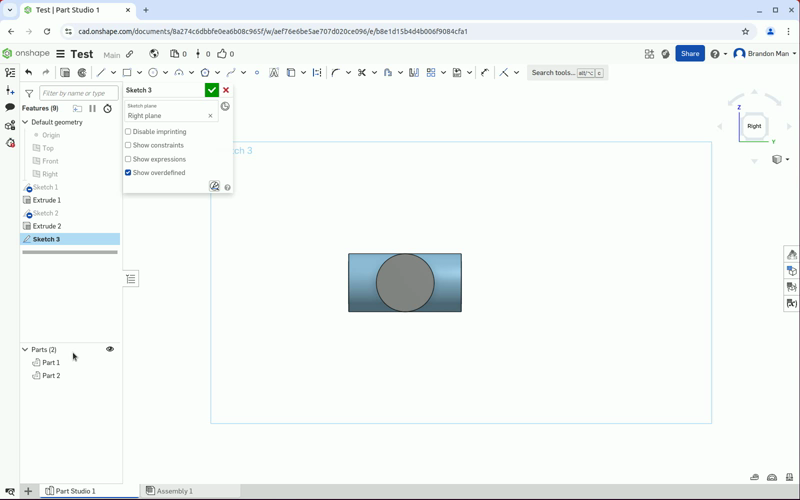
key(y)
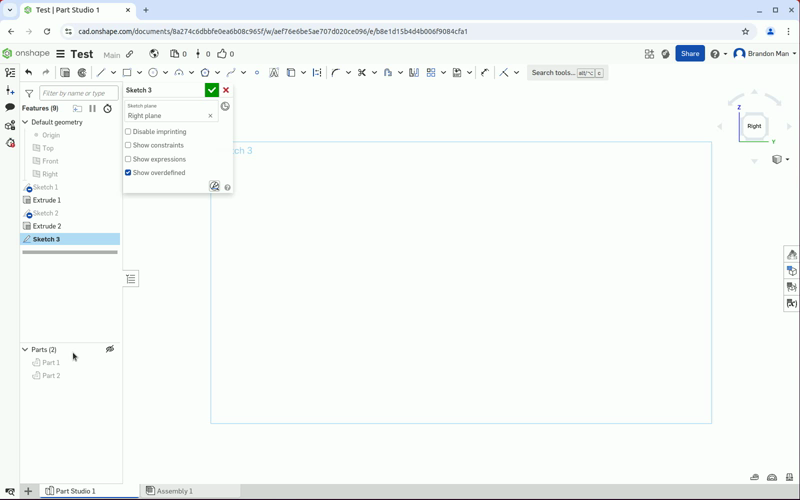
key(c)
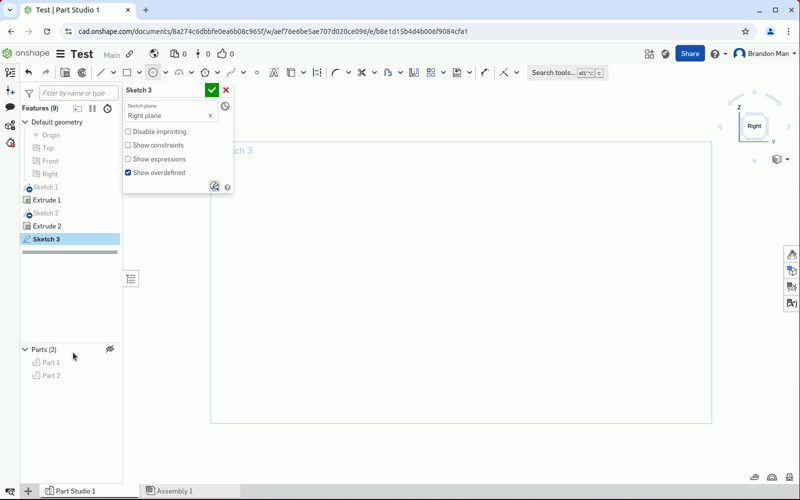
key_down(shift)
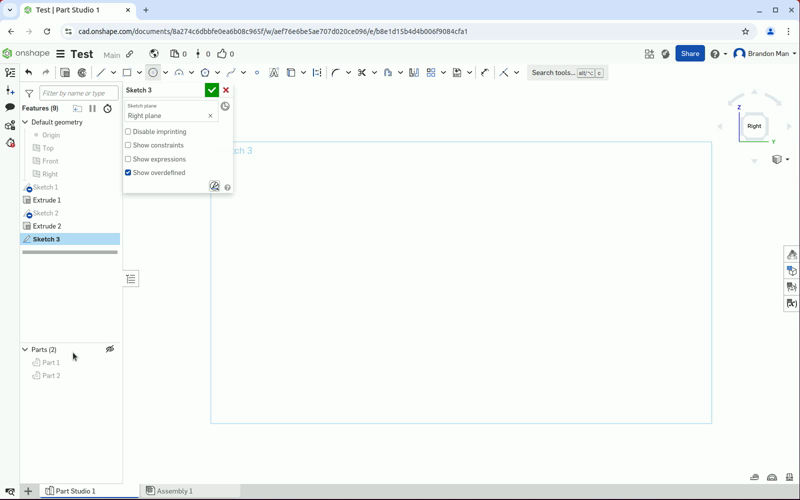
mouse_move(404, 282)
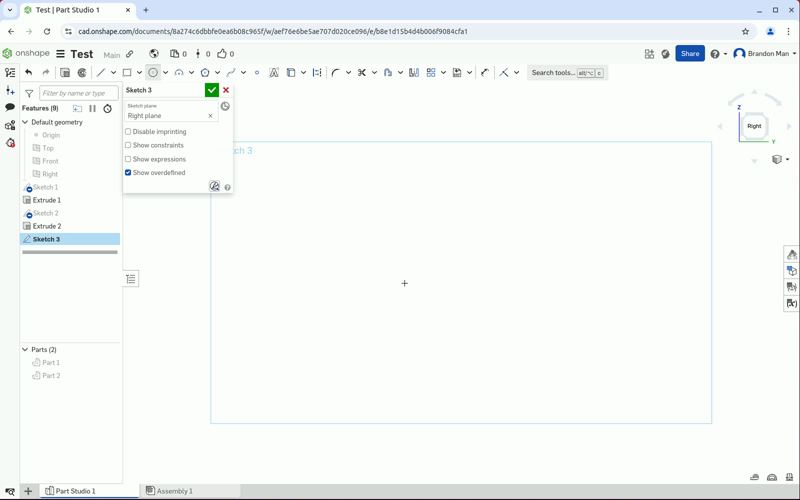
click(404, 282)
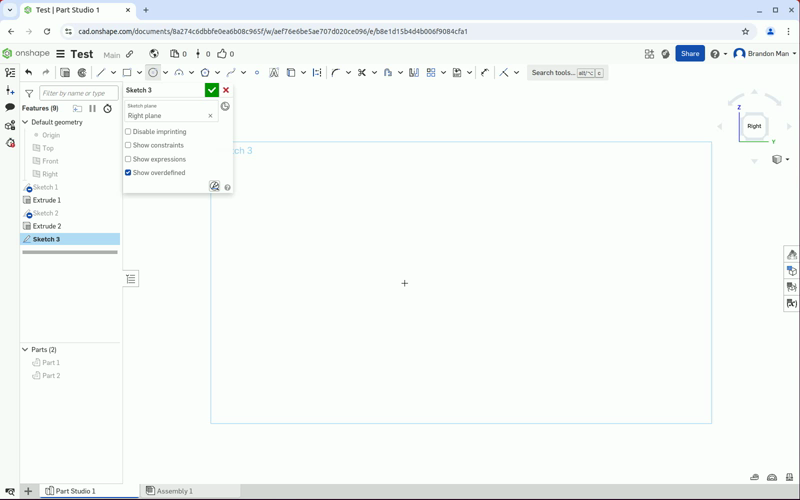
key_up(shift)
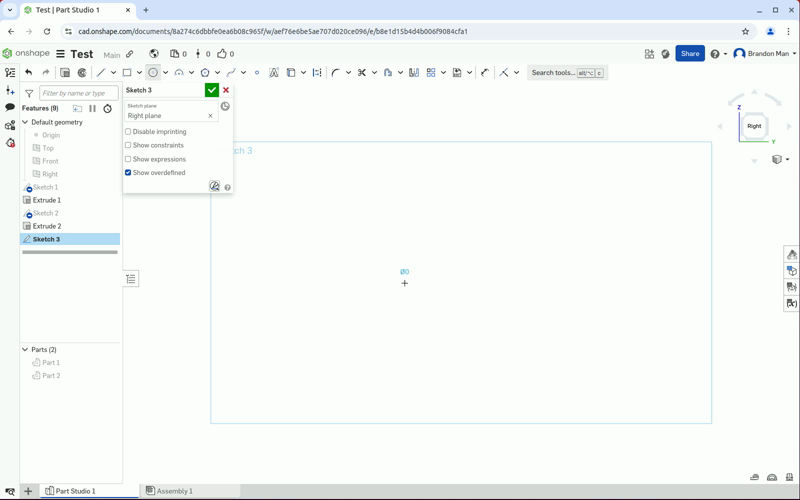
mouse_move(426, 282)
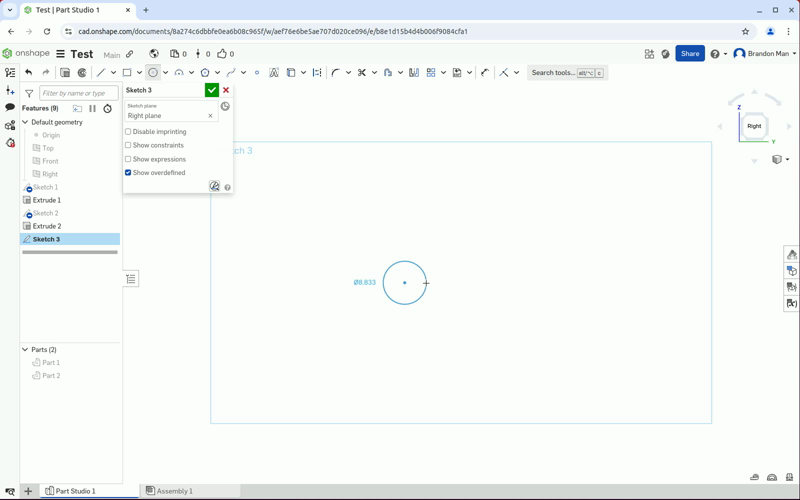
click(426, 282)
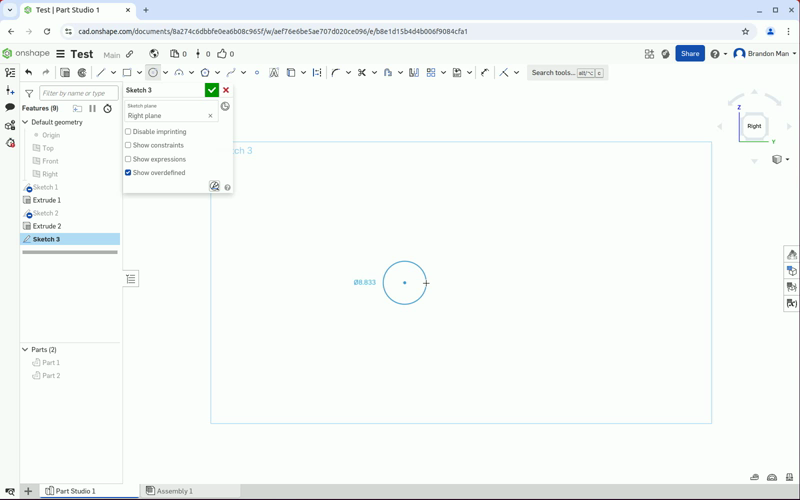
key(esc)
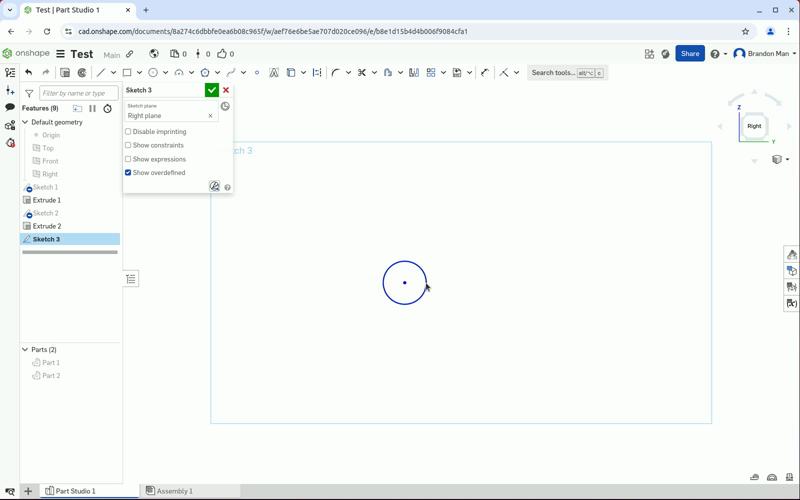
mouse_move(415, 268)
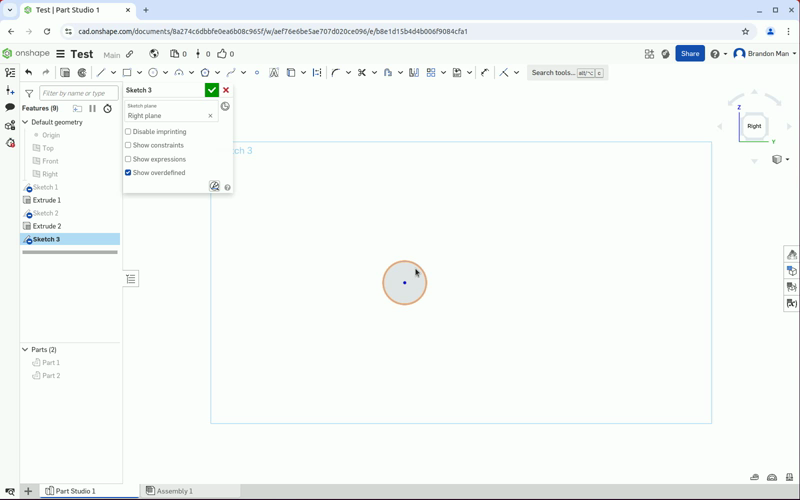
scroll(6)
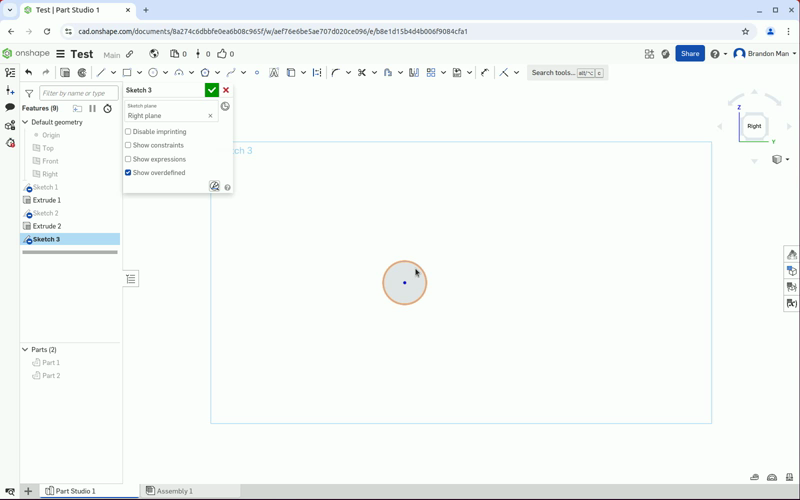
scroll(6)
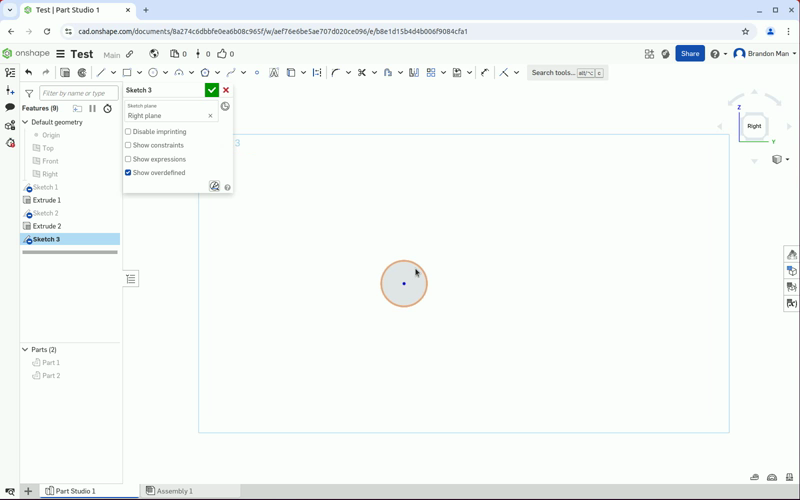
scroll(6)
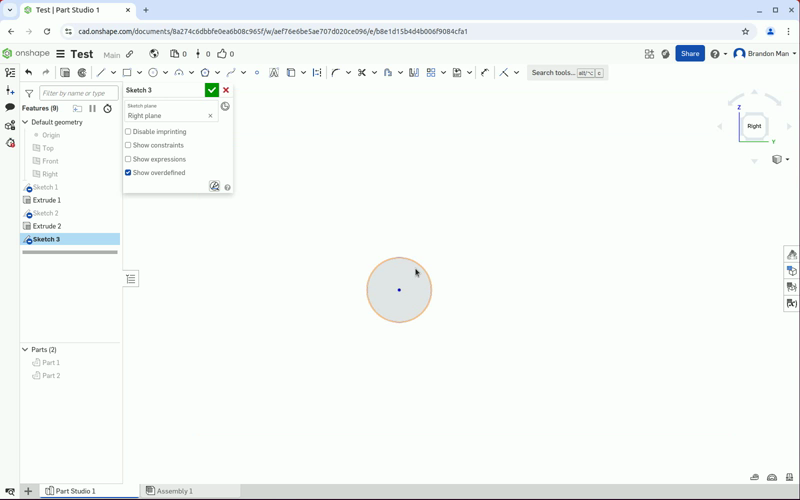
scroll(6)
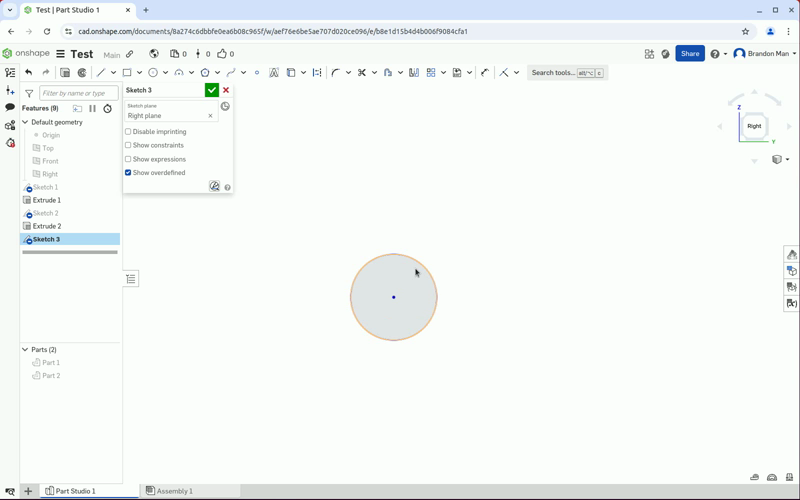
scroll(6)
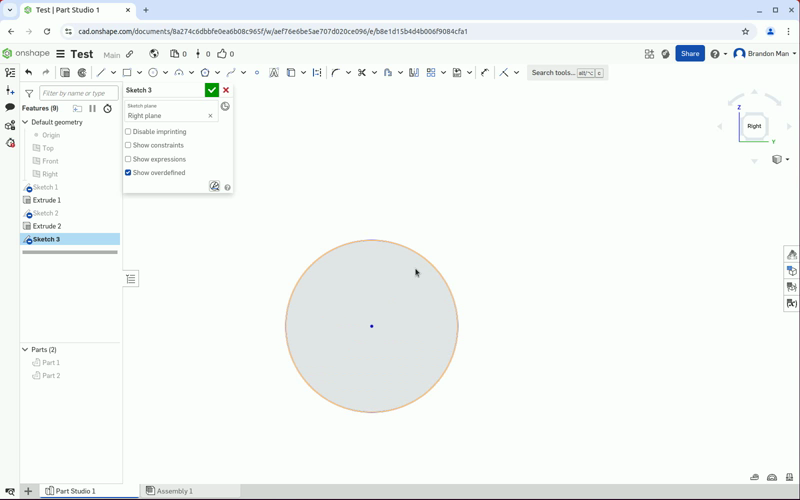
scroll(6)
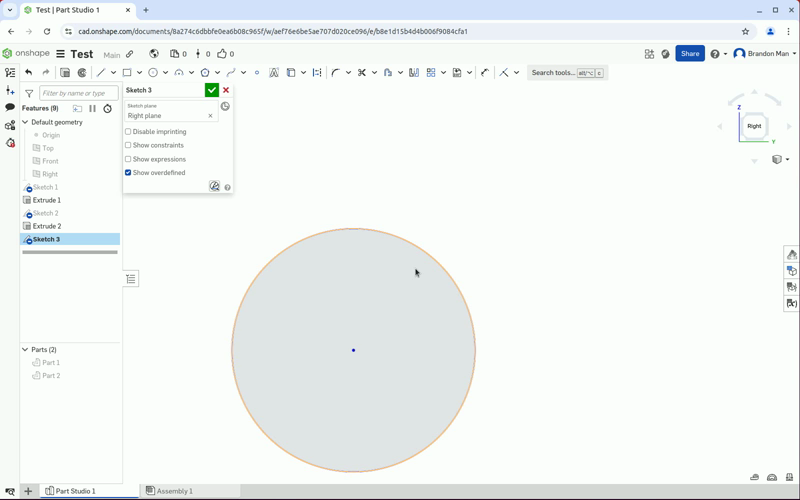
scroll(6)
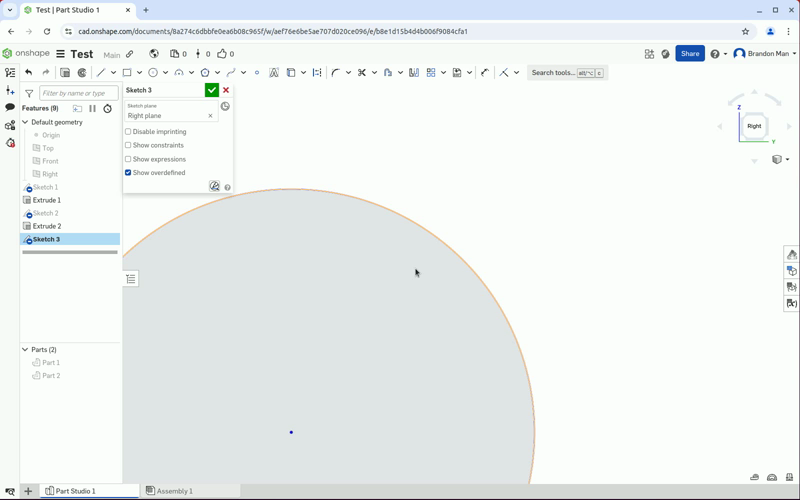
click(415, 268)
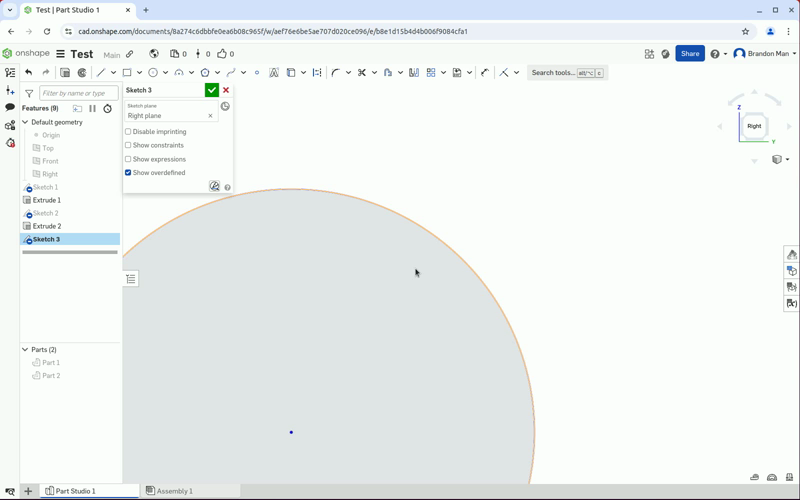
scroll(-6)
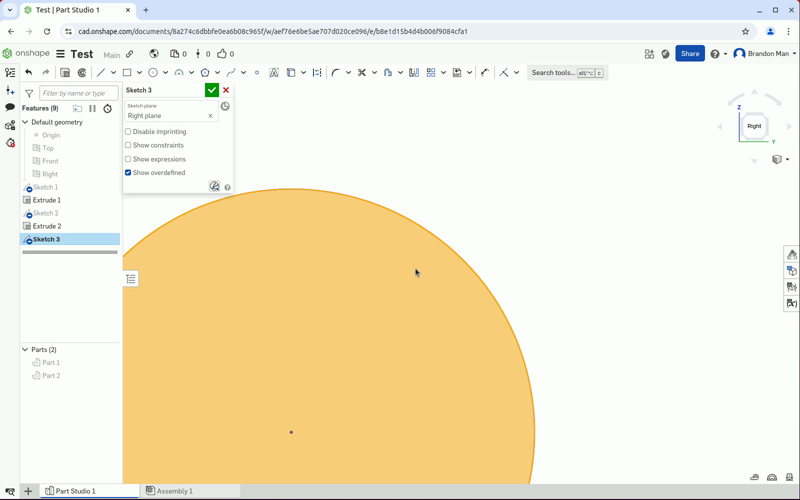
scroll(-6)
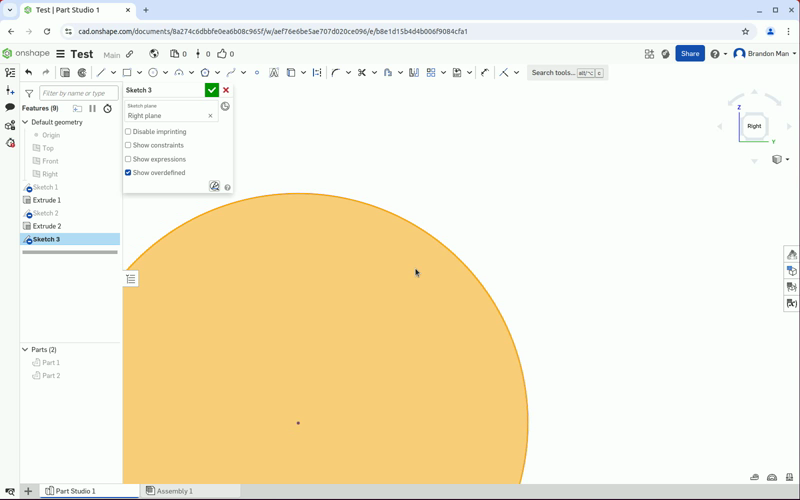
scroll(-6)
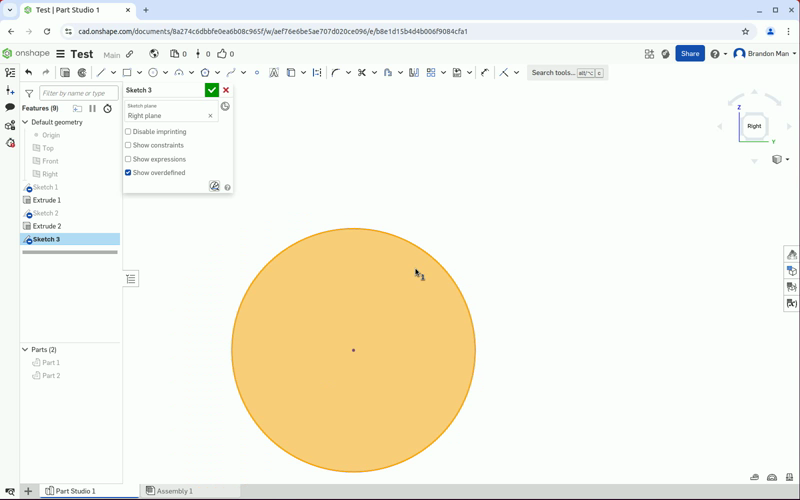
scroll(-6)
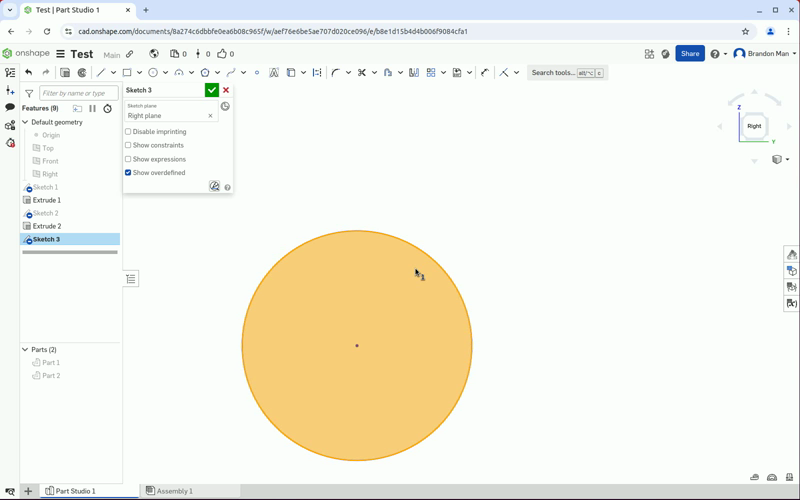
scroll(-6)
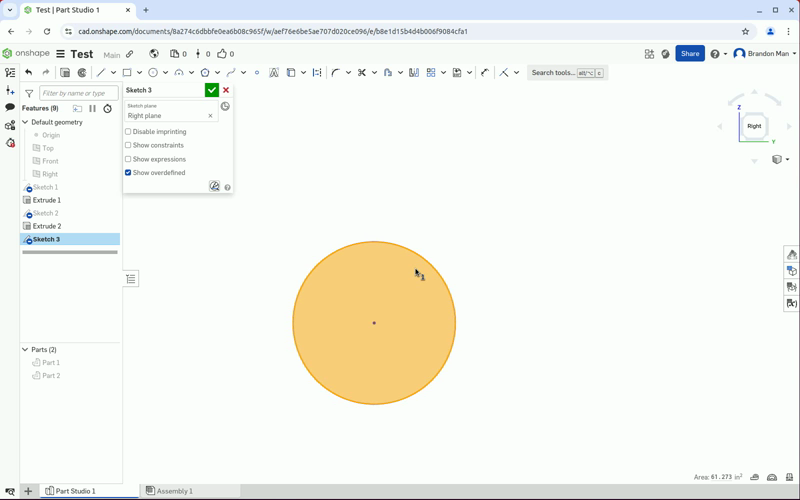
scroll(-6)
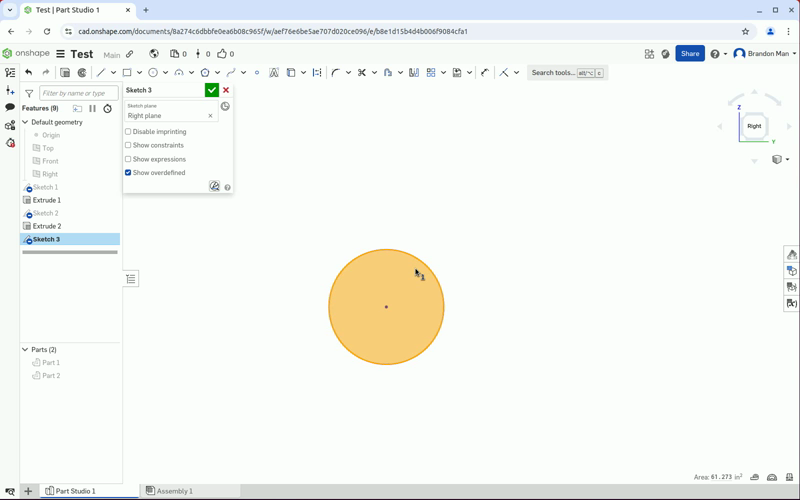
scroll(-6)
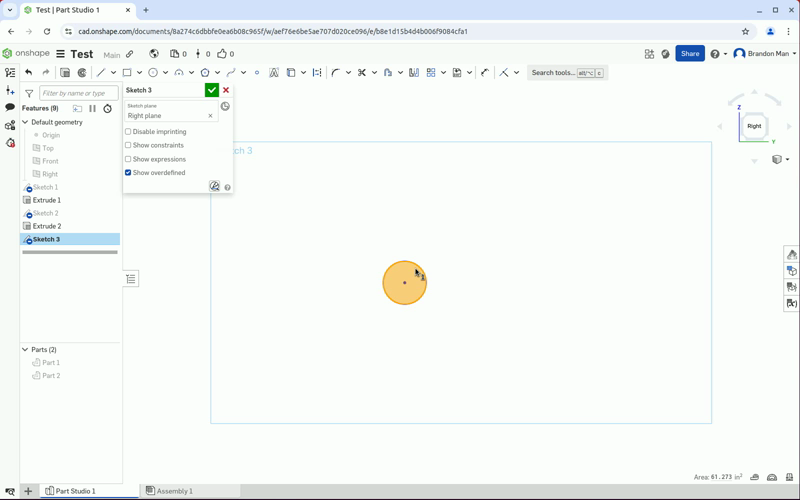
mouse_move(73, 352)
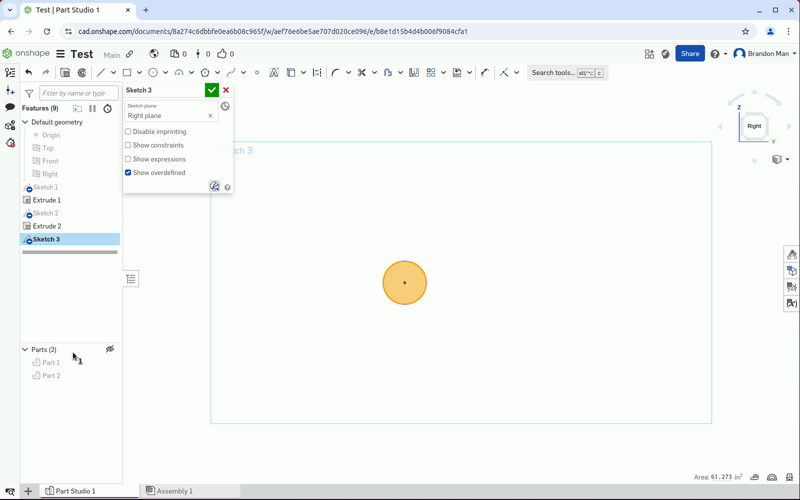
key(shift+y)
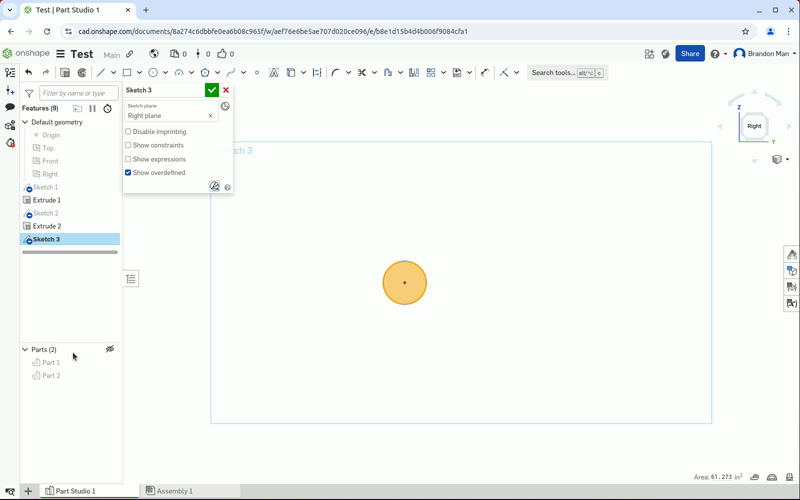
key(shift+e)
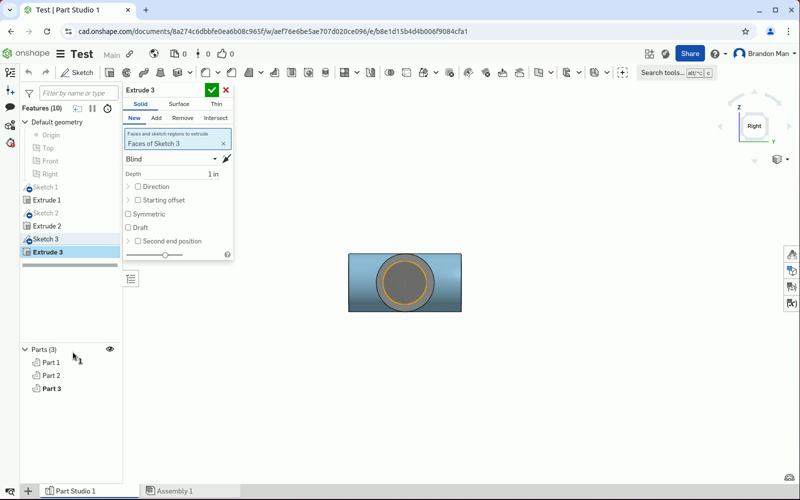
mouse_move(143, 106)
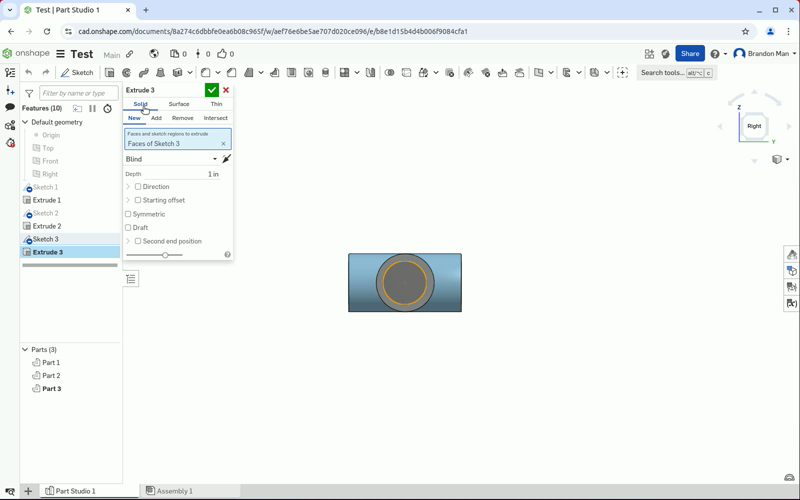
click(143, 106)
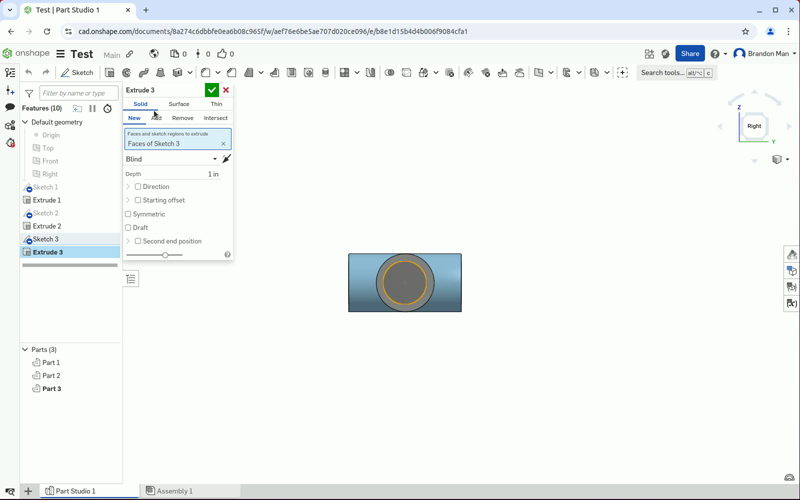
mouse_move(186, 120)
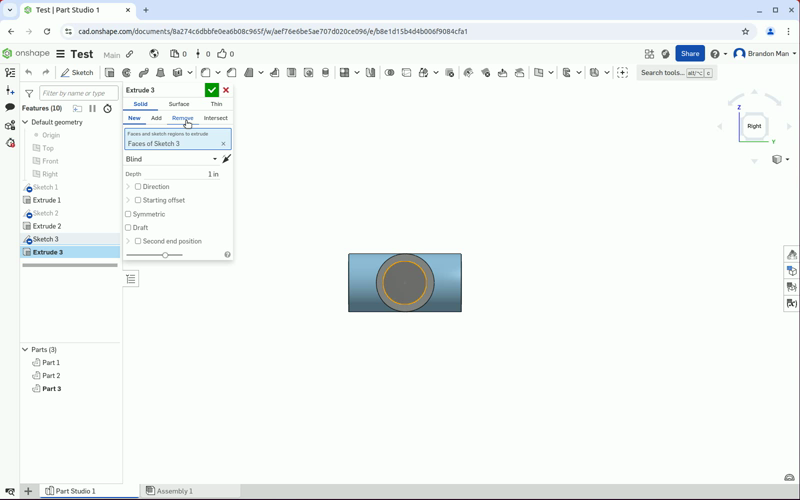
click(186, 120)
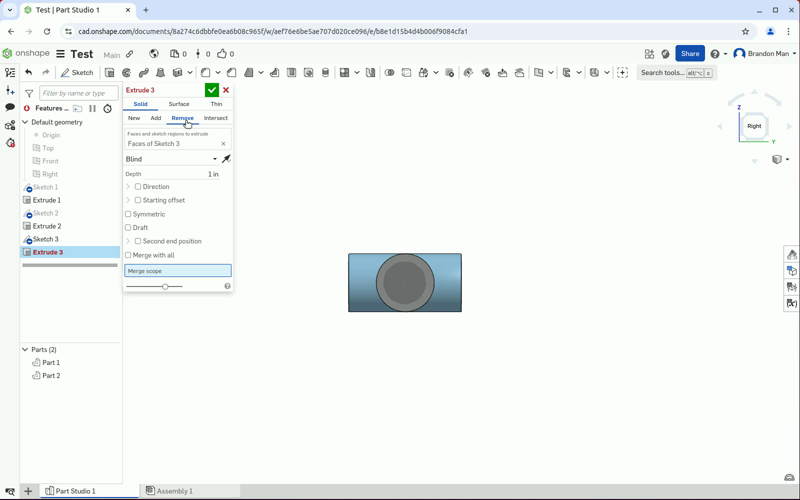
key(tab, 4)
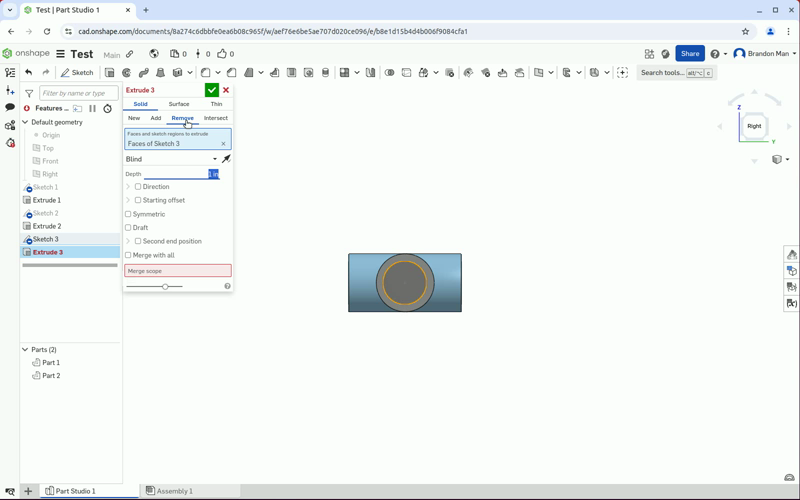
text(-11.554)
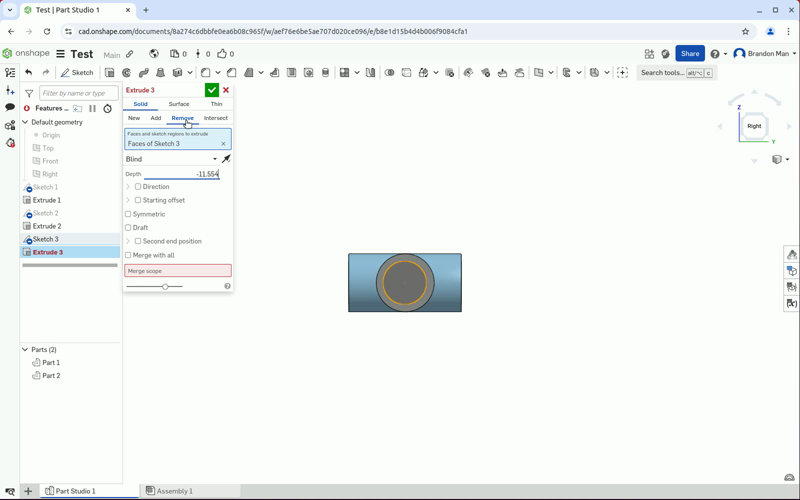
key(tab, 6)
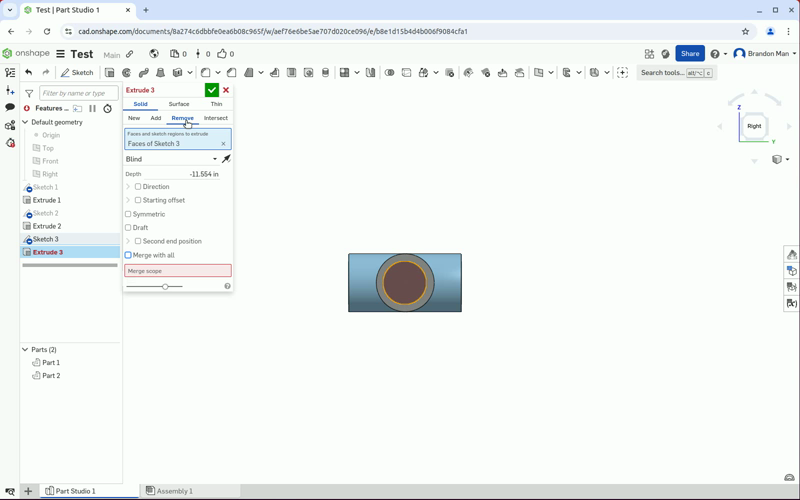
key(space)
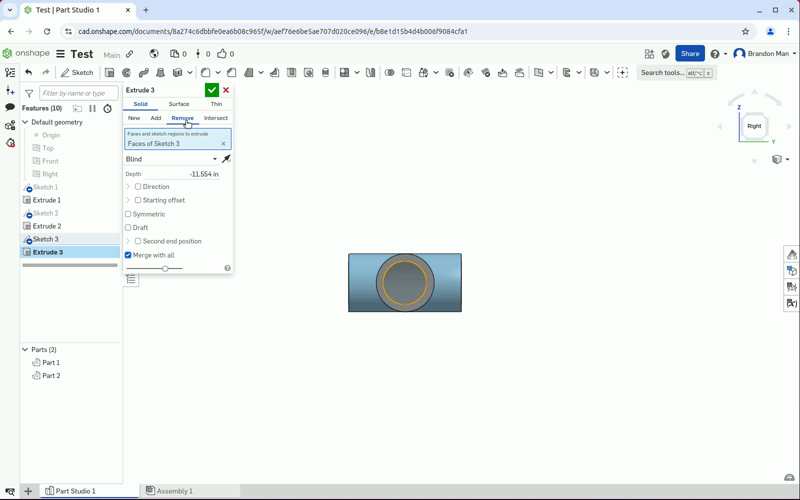
key(enter)
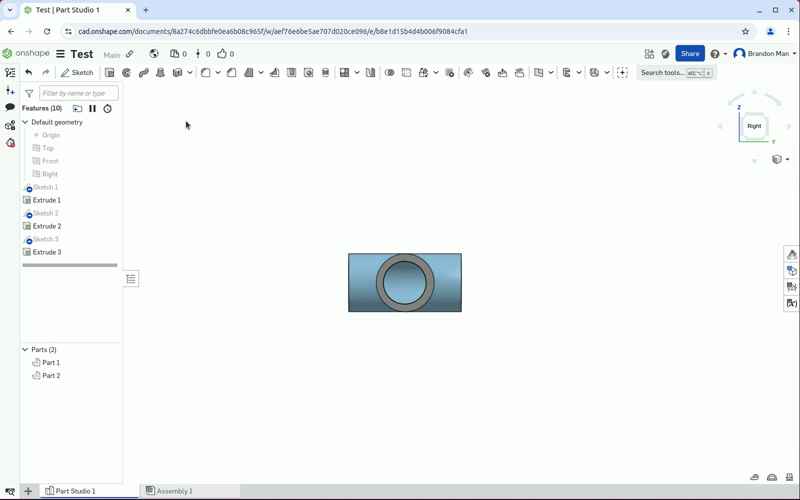
key(shift+h)
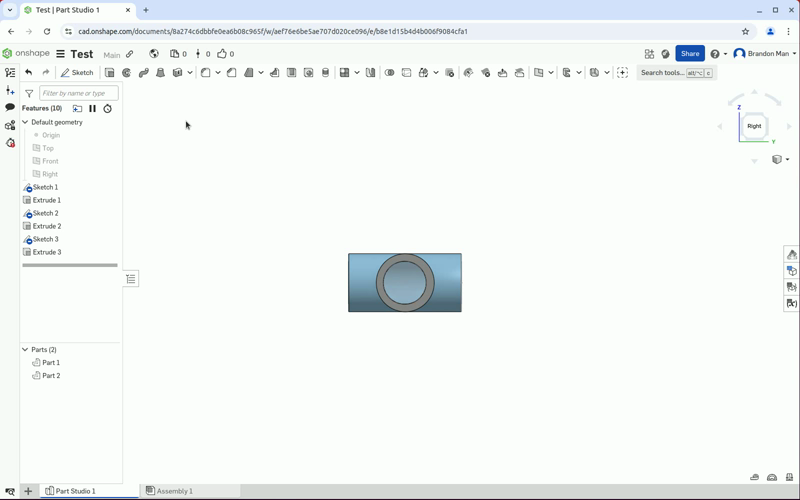
key(shift+h)
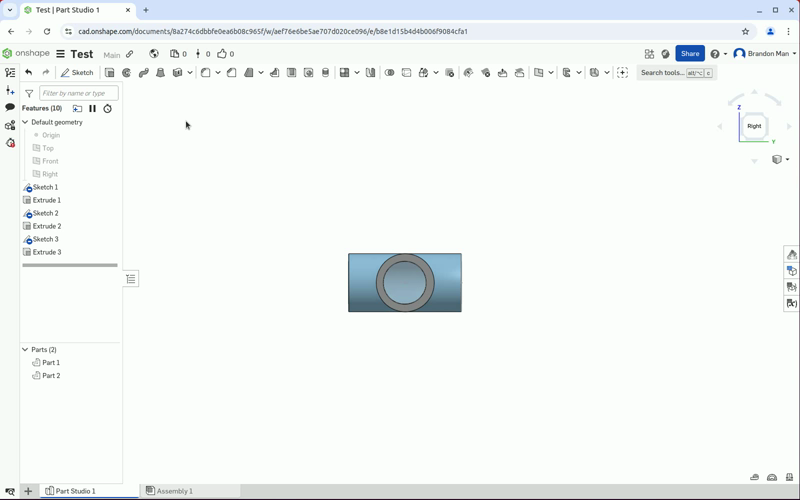
key(shift+7)
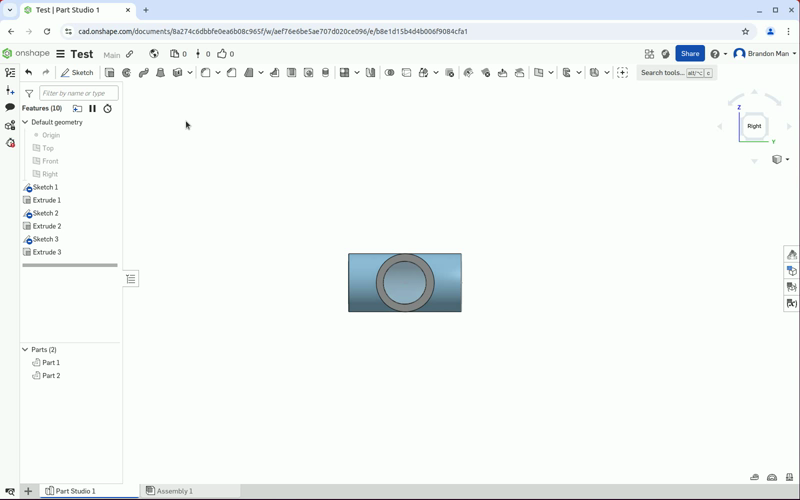
key(right, 2)
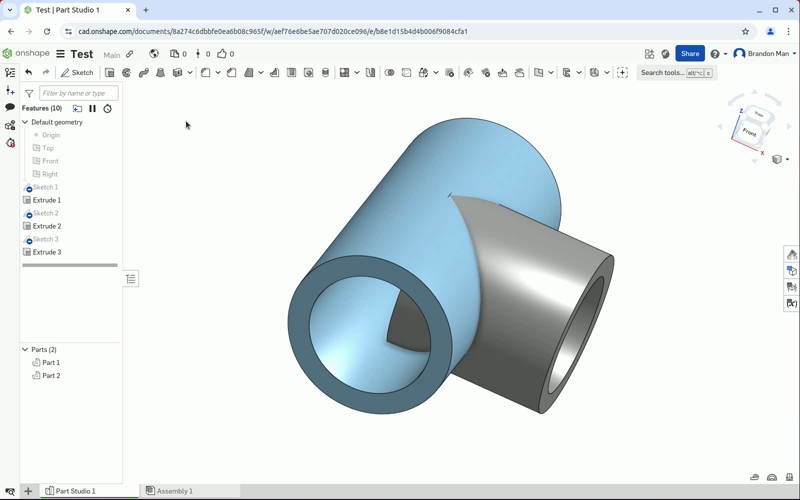
key(down, 2)
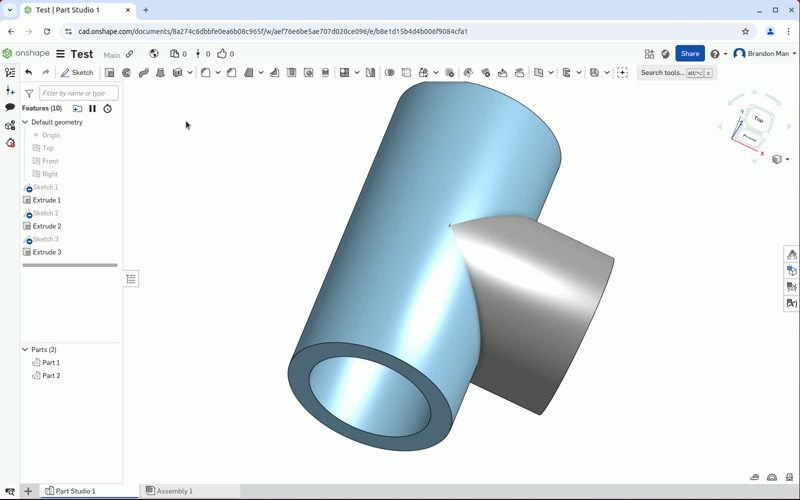
key(up, 2)
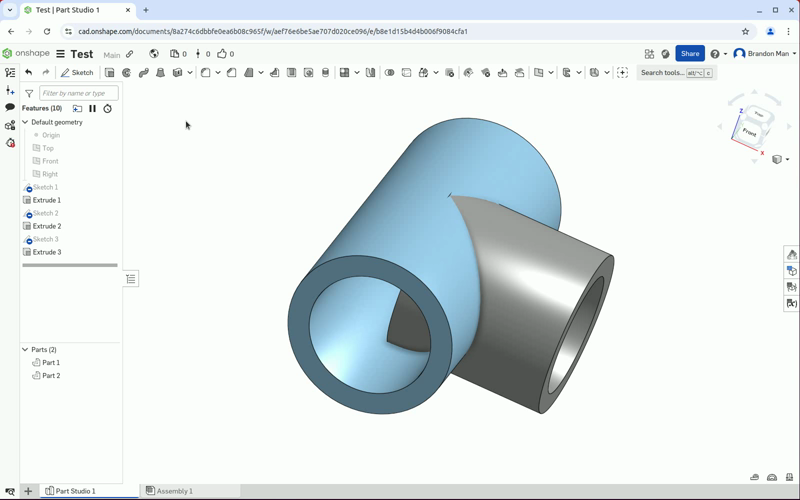
key(left, 2)
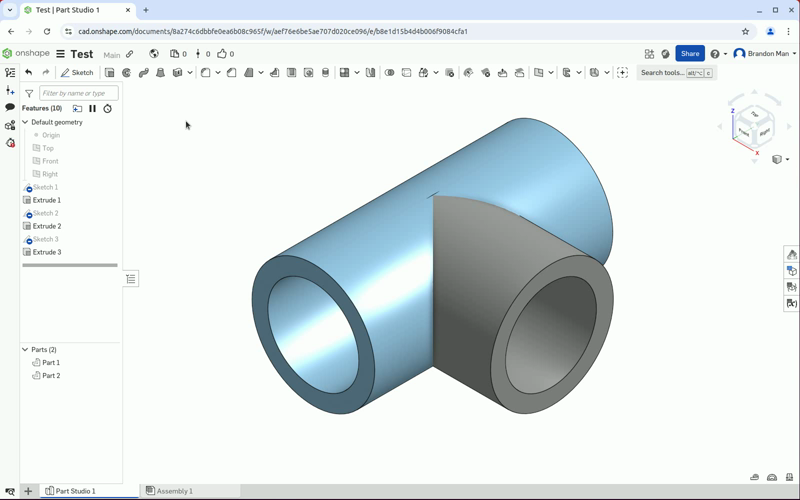
mouse_move(73, 189)
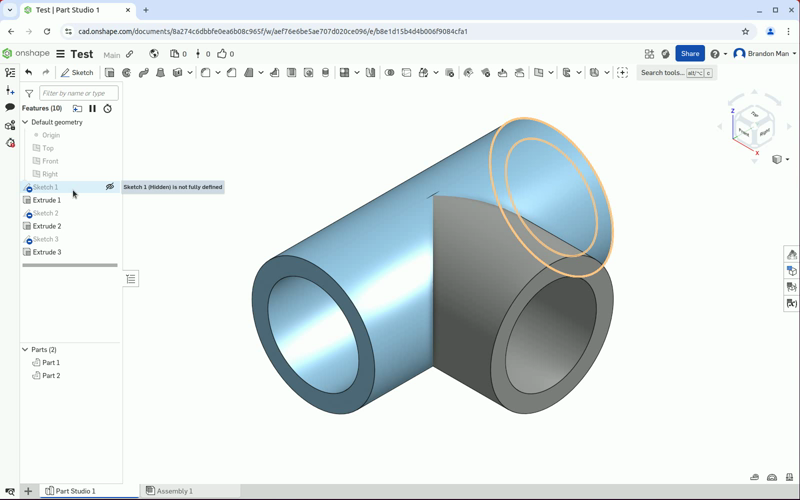
click(73, 189)